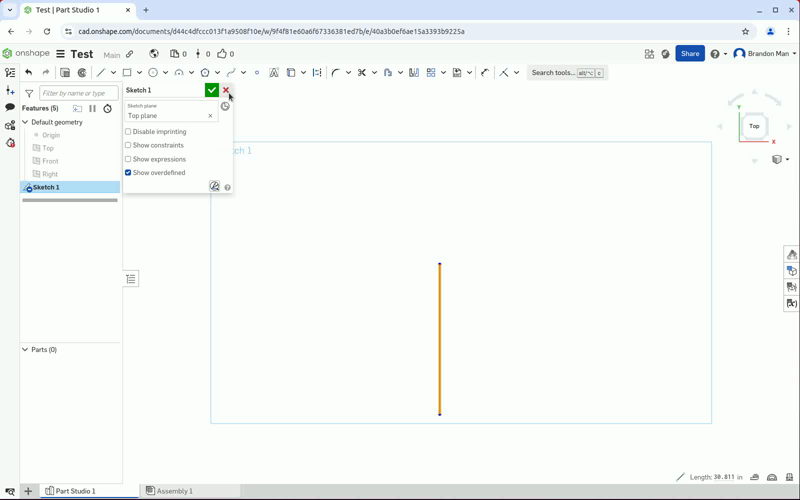
key(shift+h)
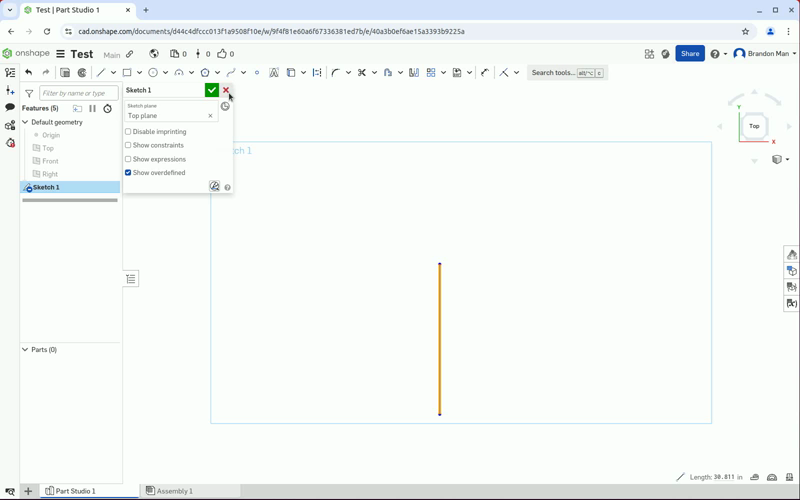
key(shift+s)
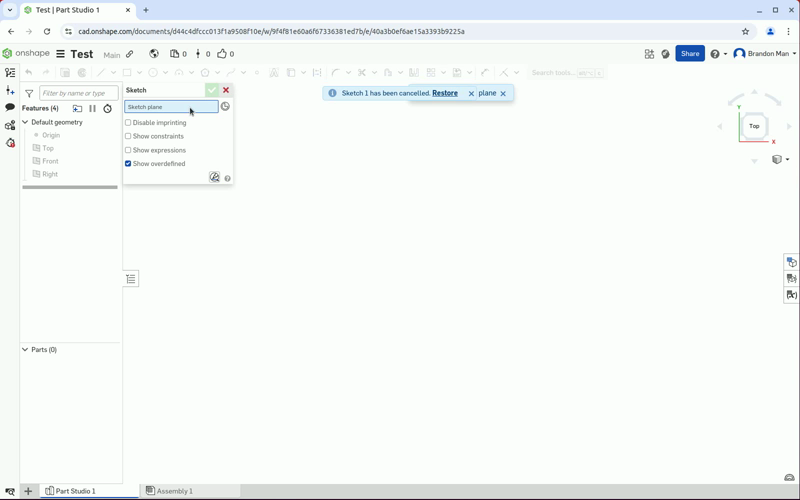
mouse_move(73, 150)
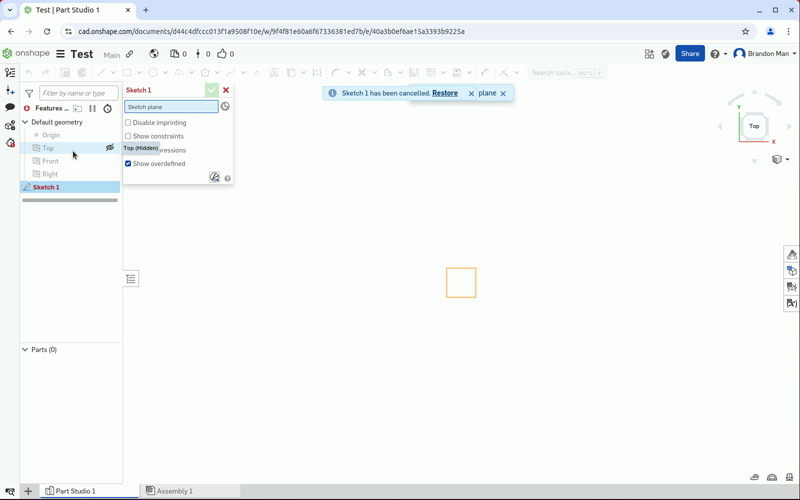
click(73, 150)
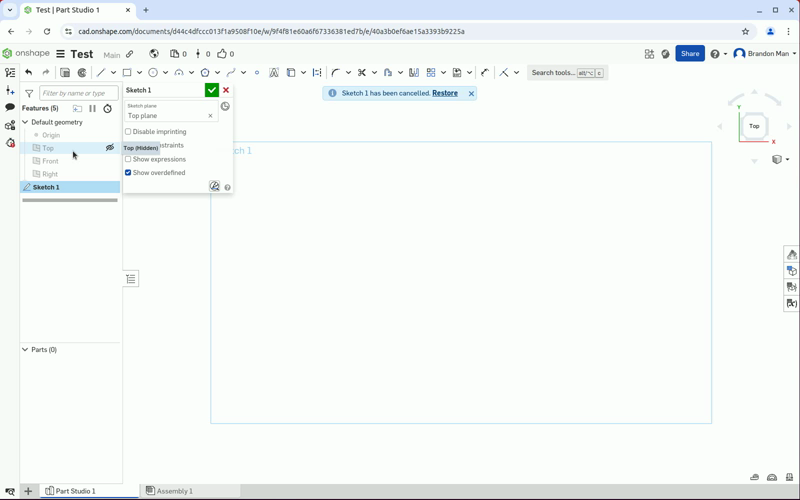
mouse_move(73, 352)
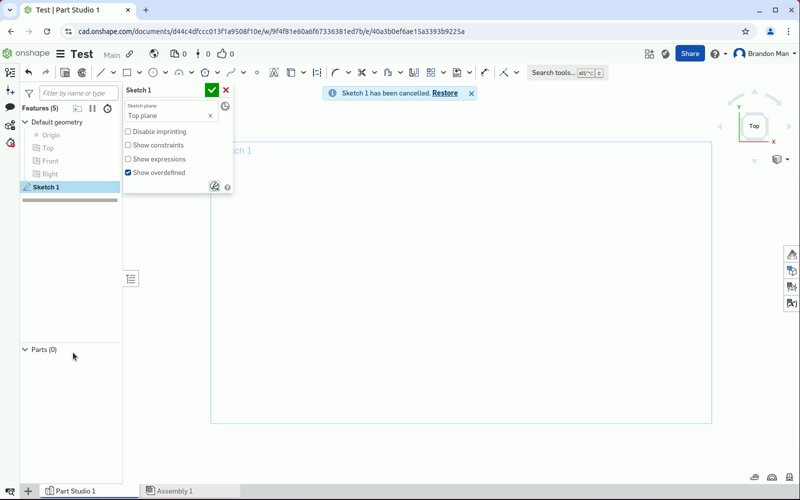
key(y)
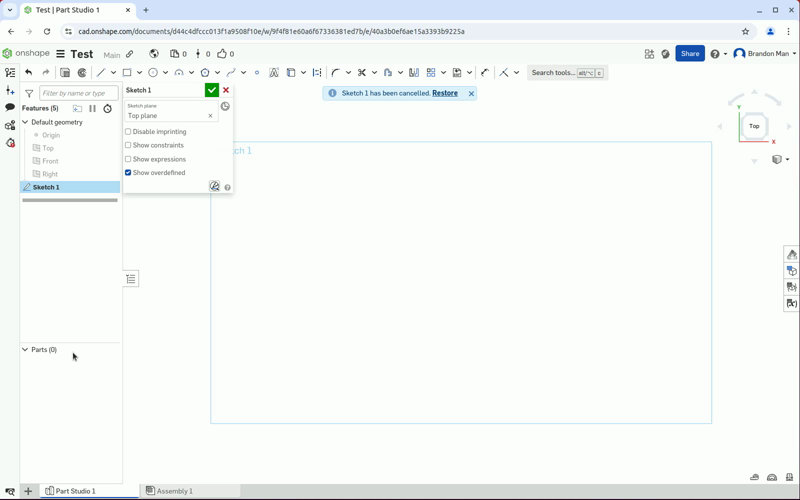
key(l)
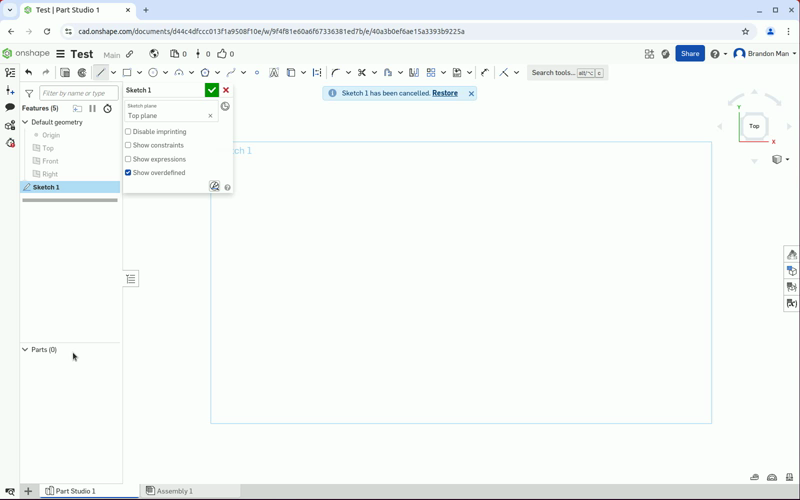
key_down(shift)
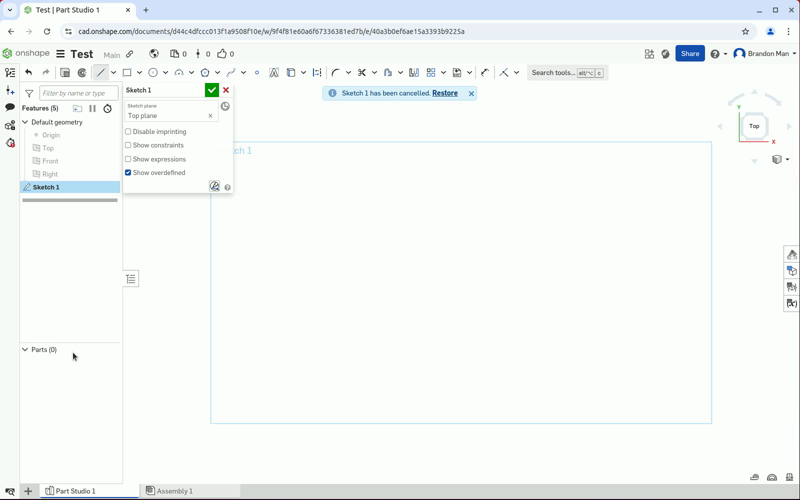
mouse_move(349, 282)
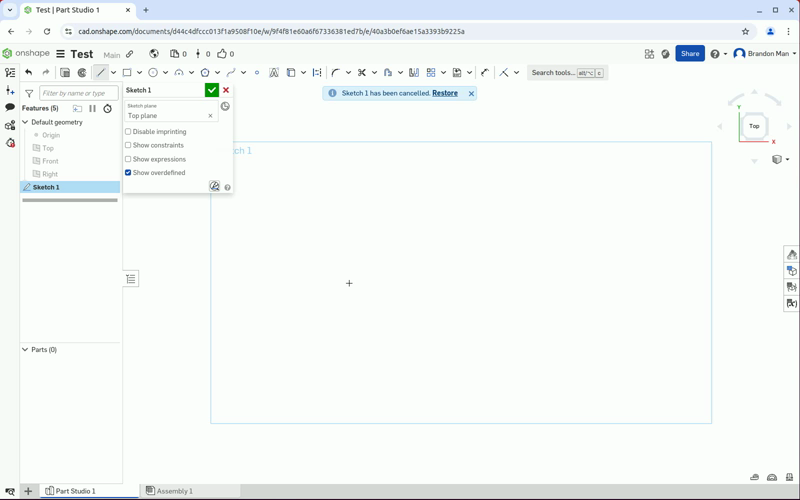
click(349, 282)
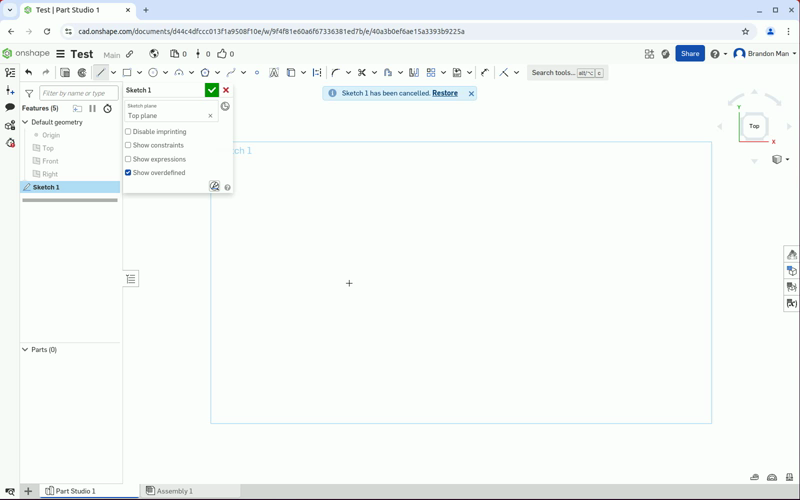
key_up(shift)
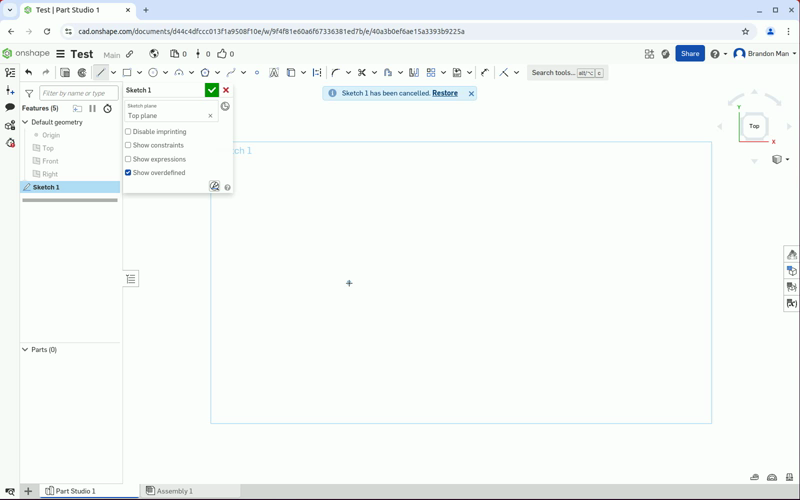
key_down(shift)
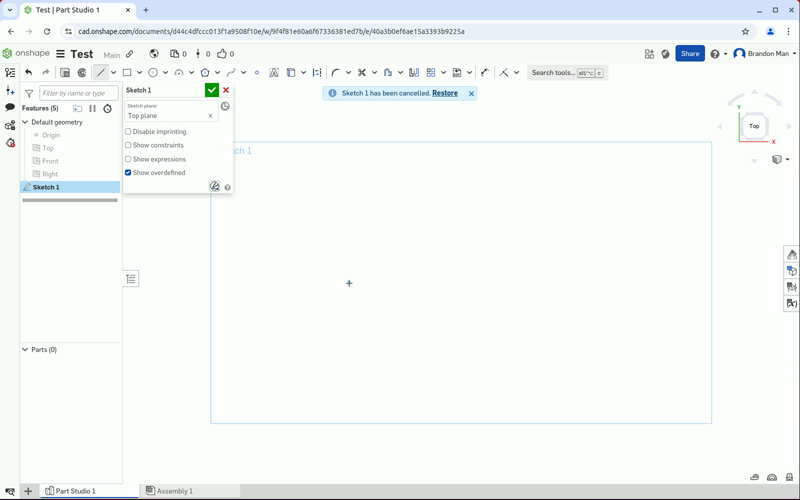
mouse_move(405, 378)
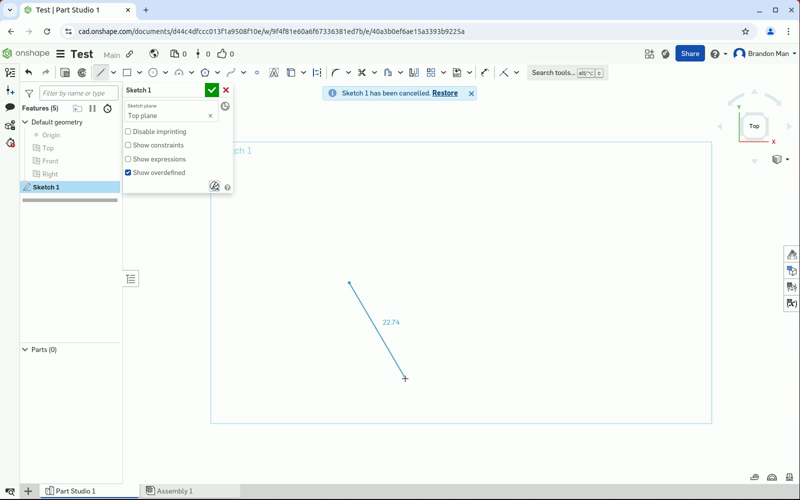
click(405, 378)
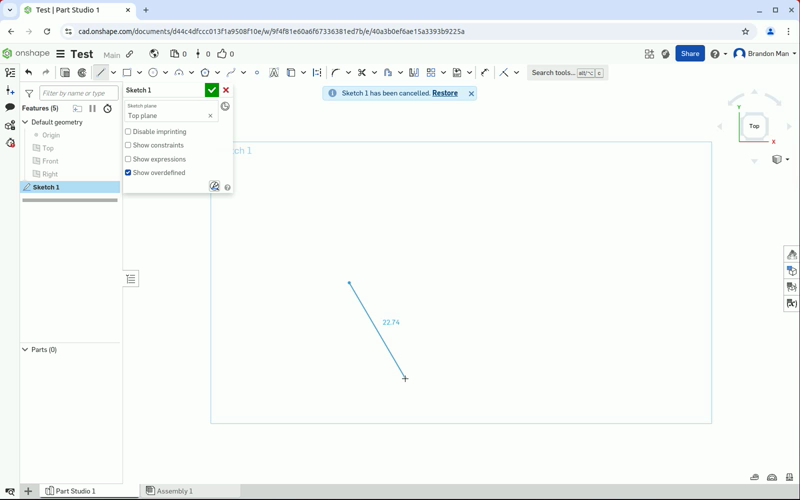
key_up(shift)
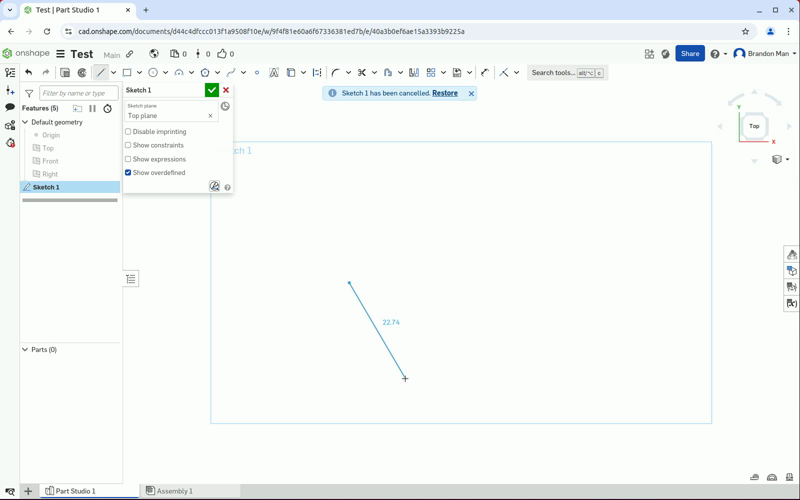
key_down(shift)
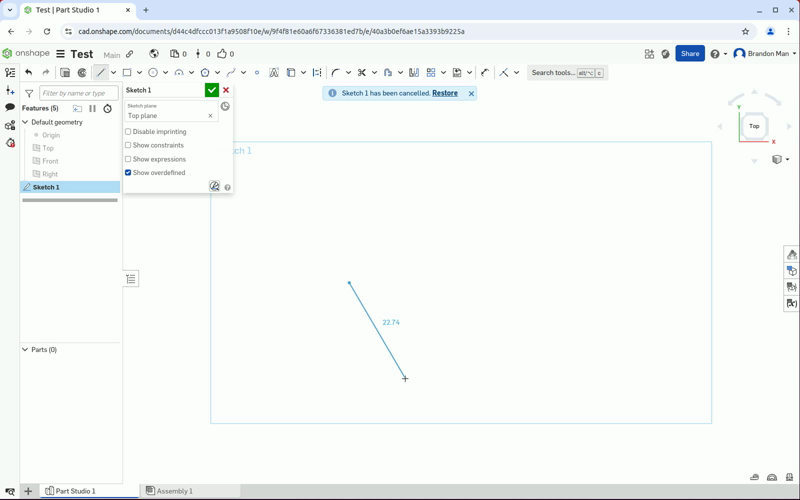
mouse_move(514, 378)
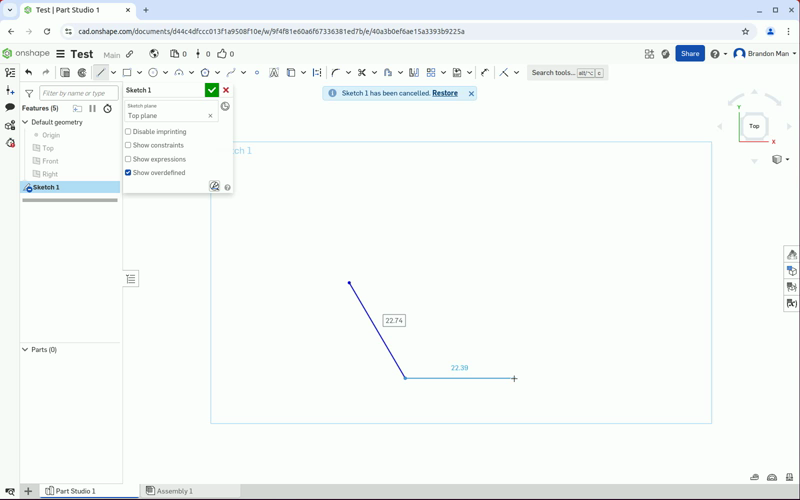
click(514, 378)
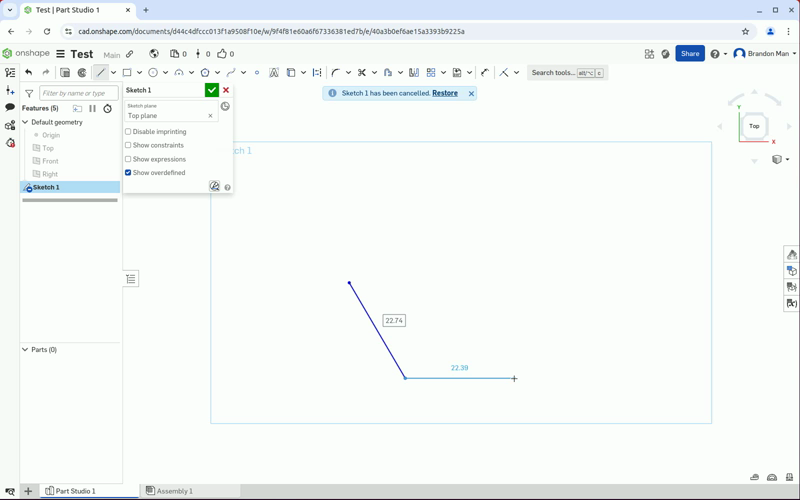
key_up(shift)
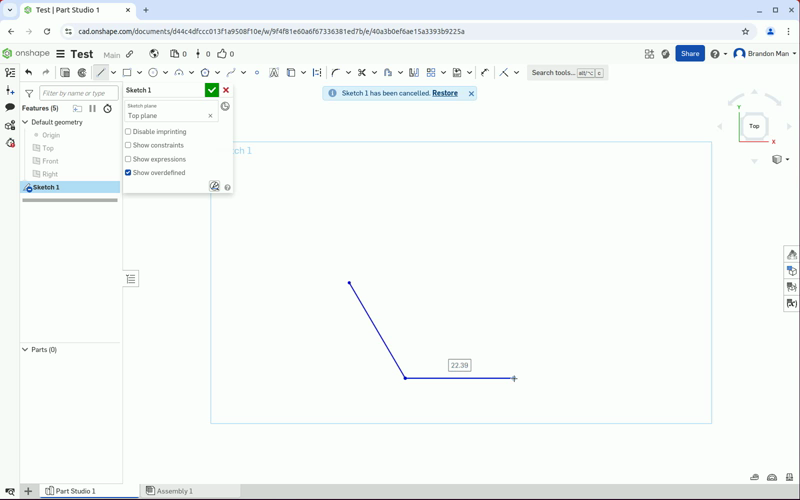
key_down(shift)
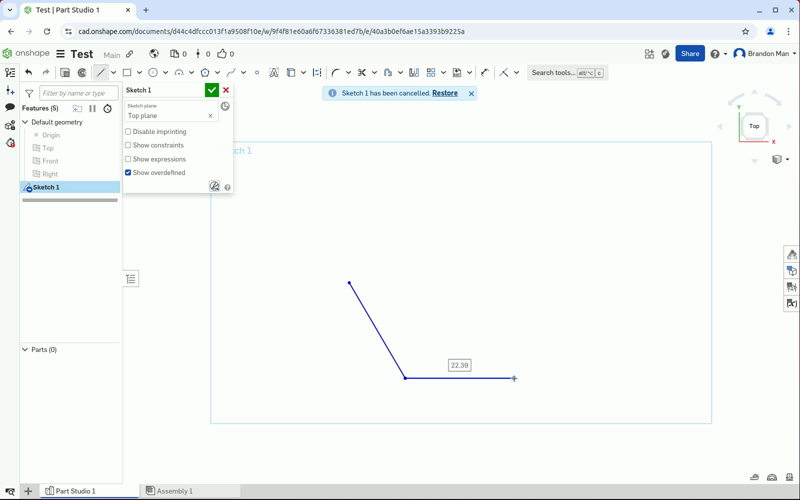
mouse_move(569, 282)
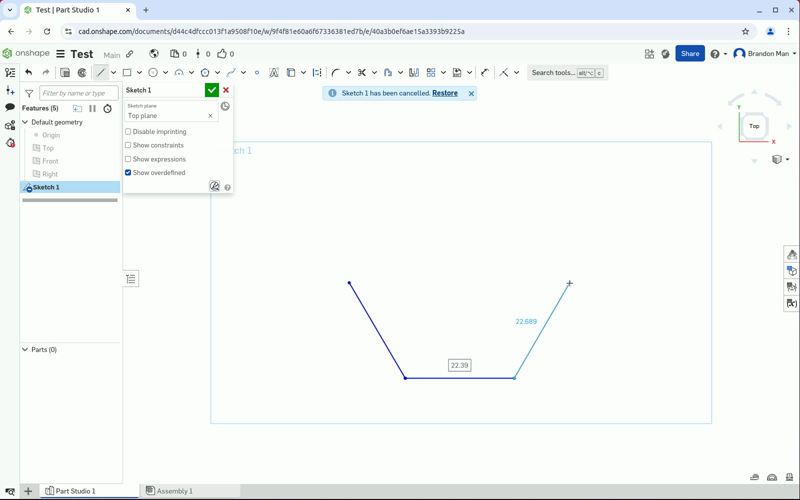
click(569, 282)
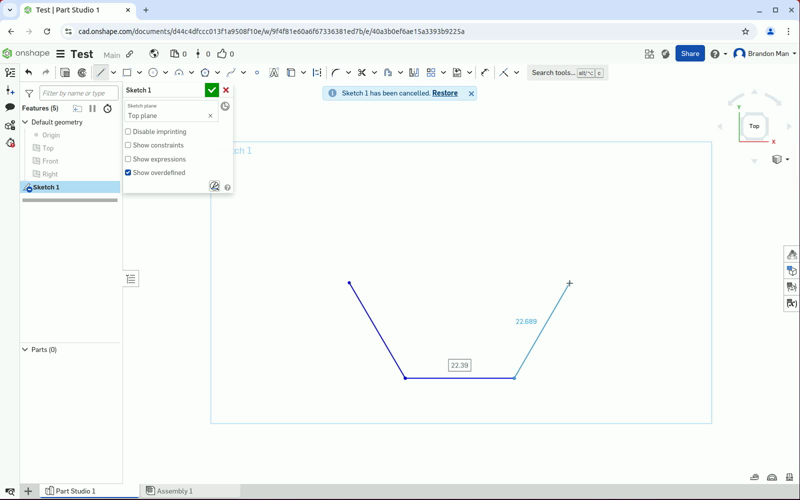
key_up(shift)
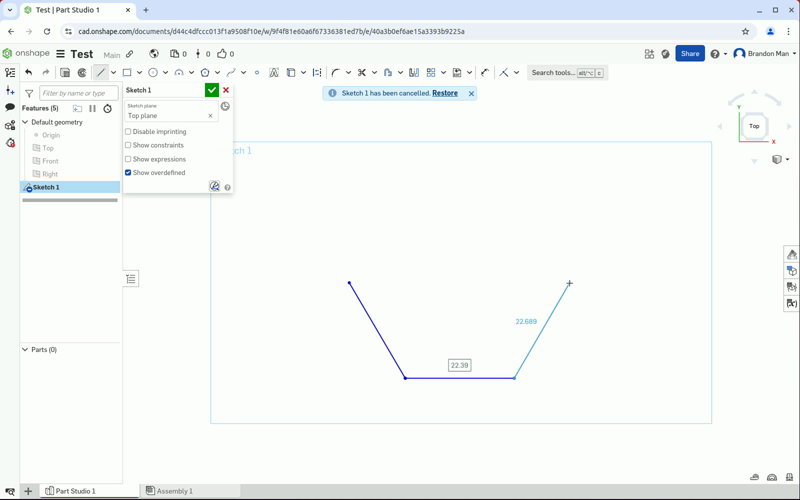
key_down(shift)
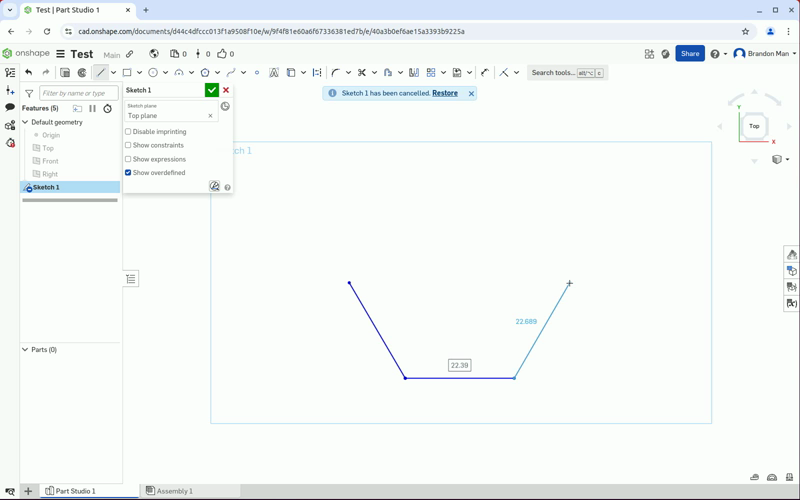
mouse_move(514, 187)
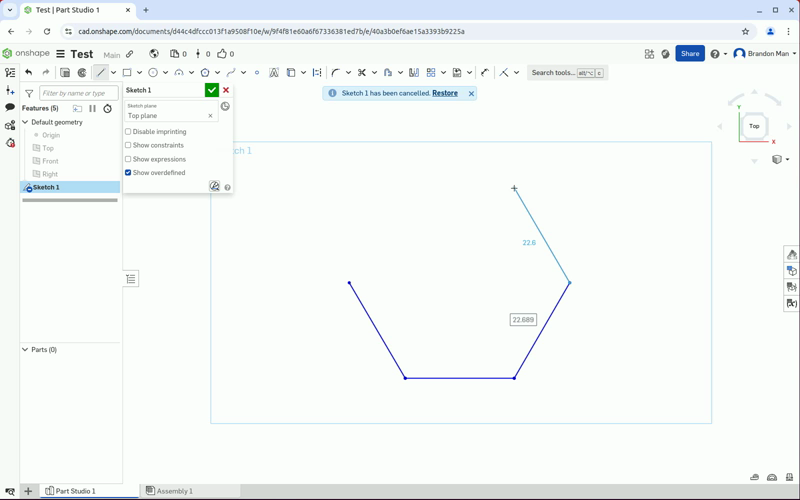
click(514, 187)
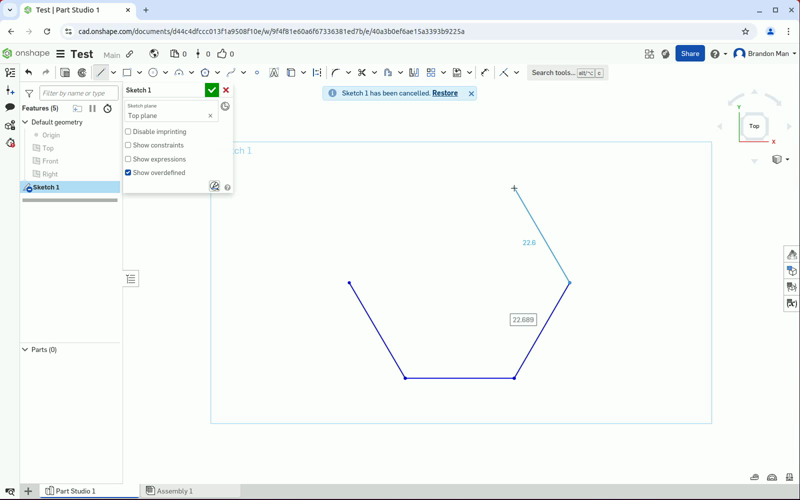
key_up(shift)
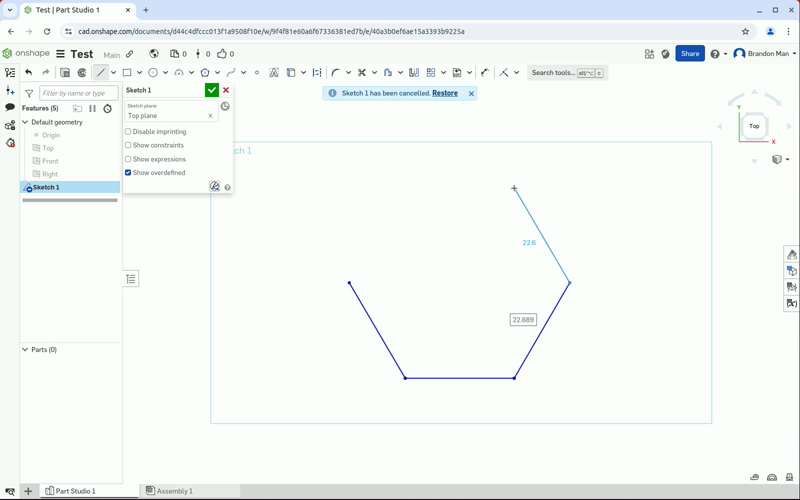
key_down(shift)
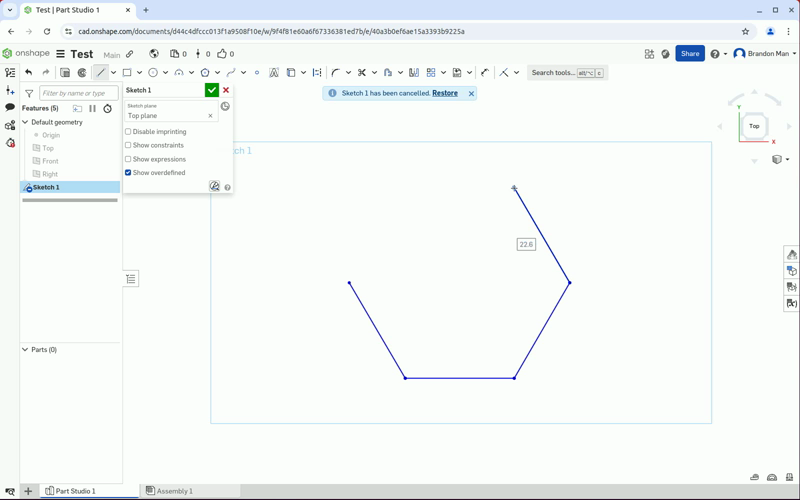
mouse_move(405, 187)
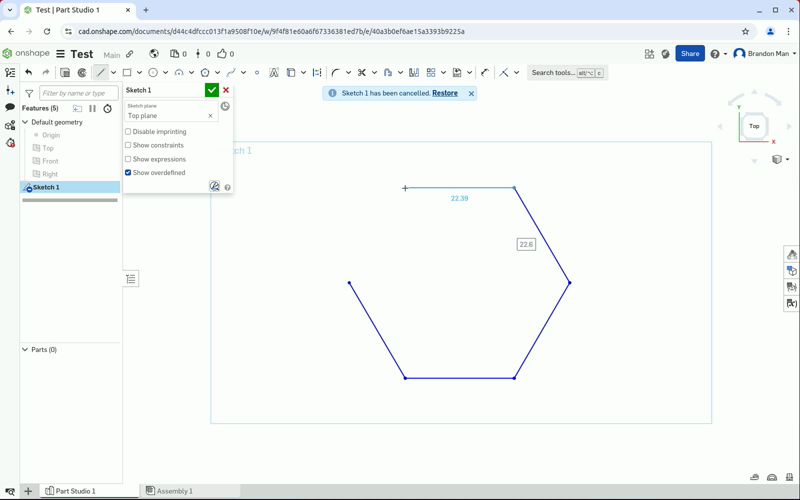
click(405, 187)
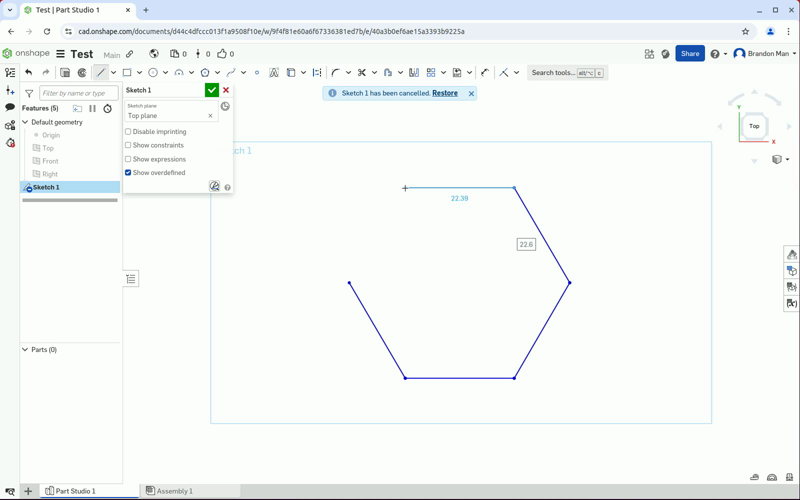
key_up(shift)
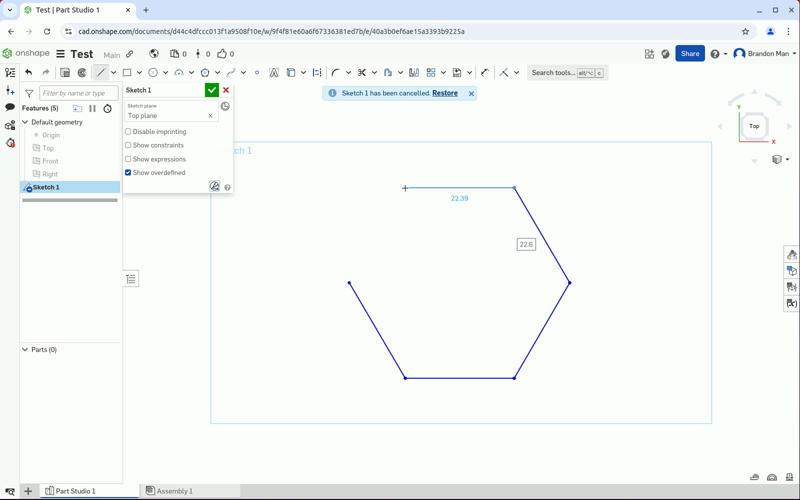
key_down(shift)
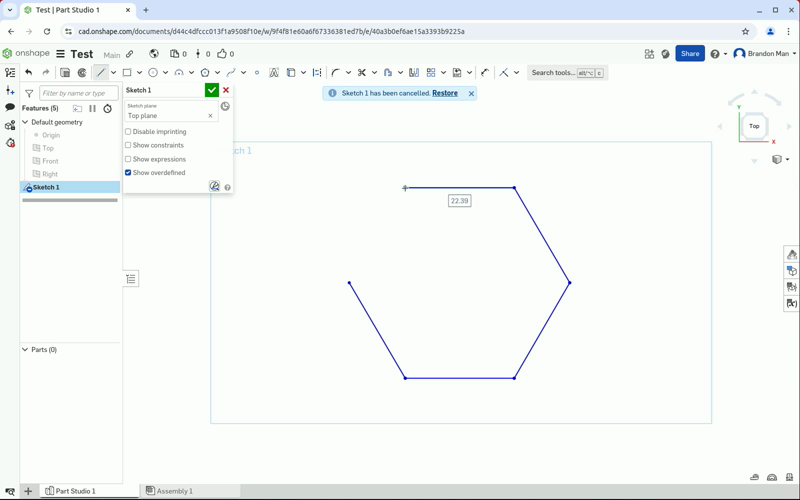
mouse_move(349, 282)
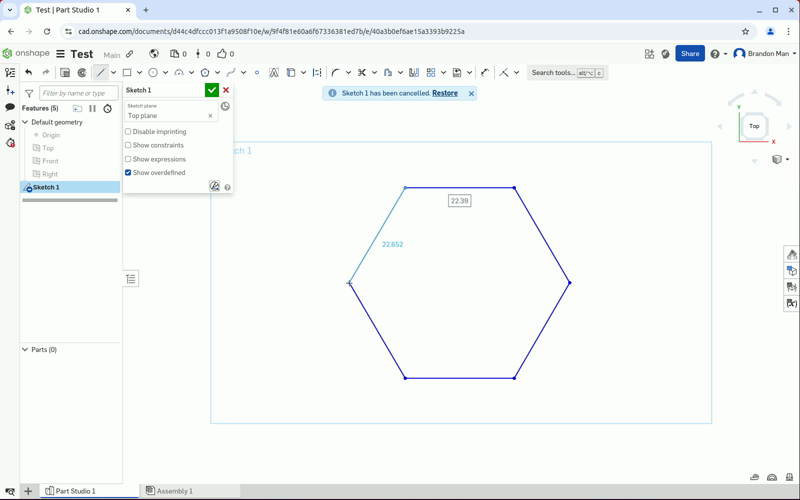
key_up(shift)
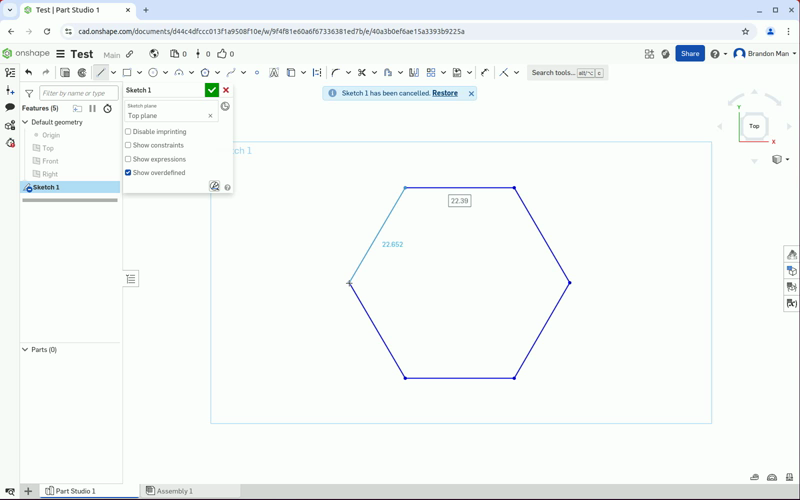
click(349, 282)
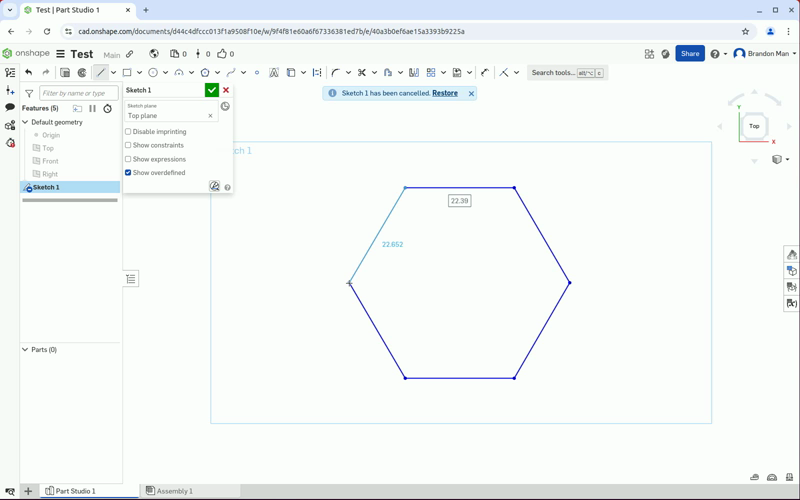
key(esc)
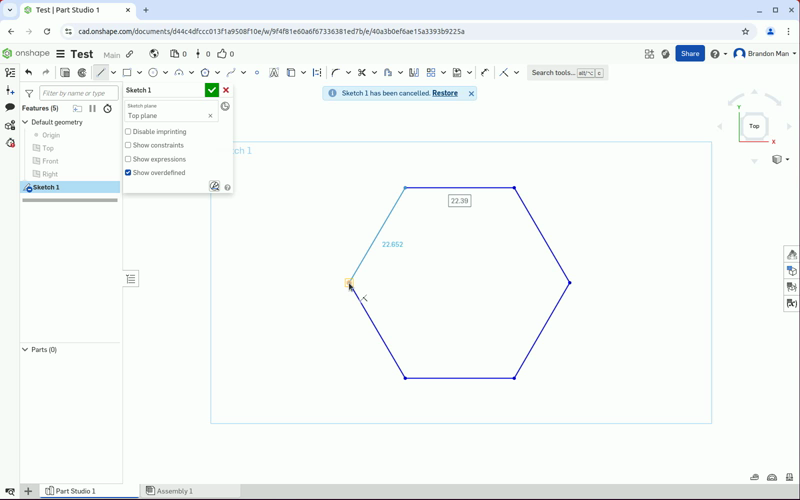
mouse_move(406, 265)
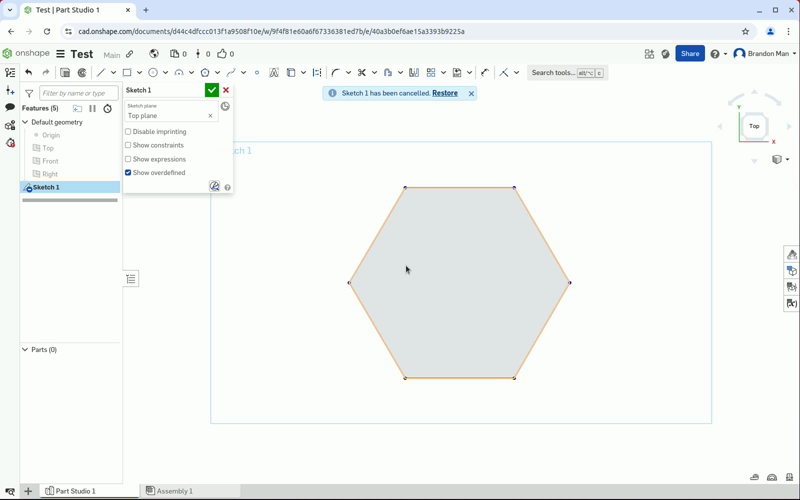
click(406, 265)
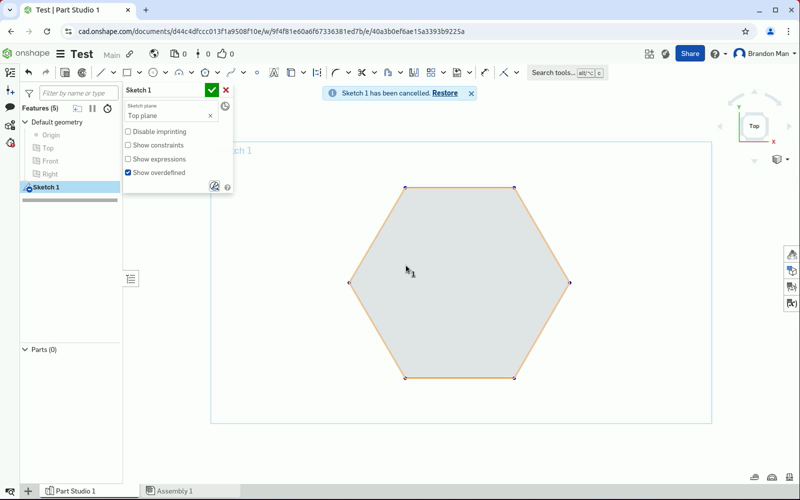
mouse_move(73, 352)
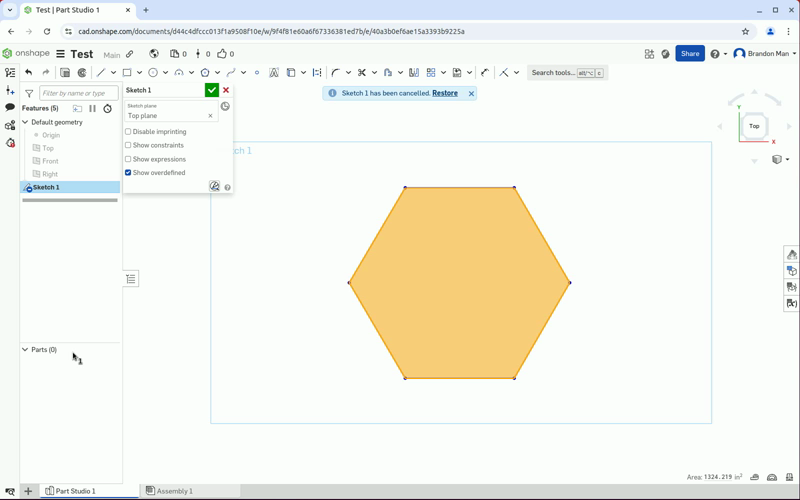
key(shift+y)
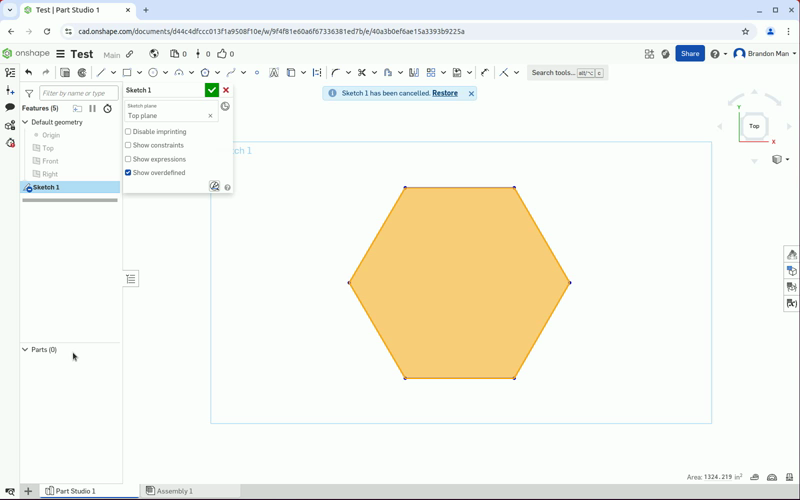
key(shift+e)
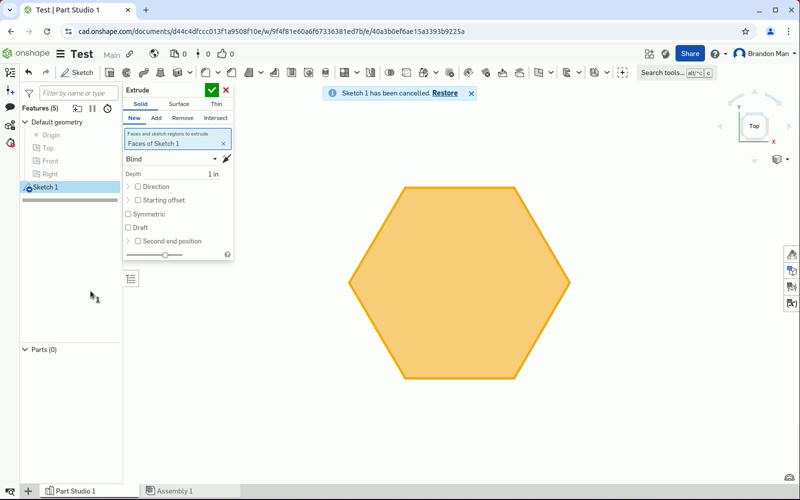
mouse_move(143, 106)
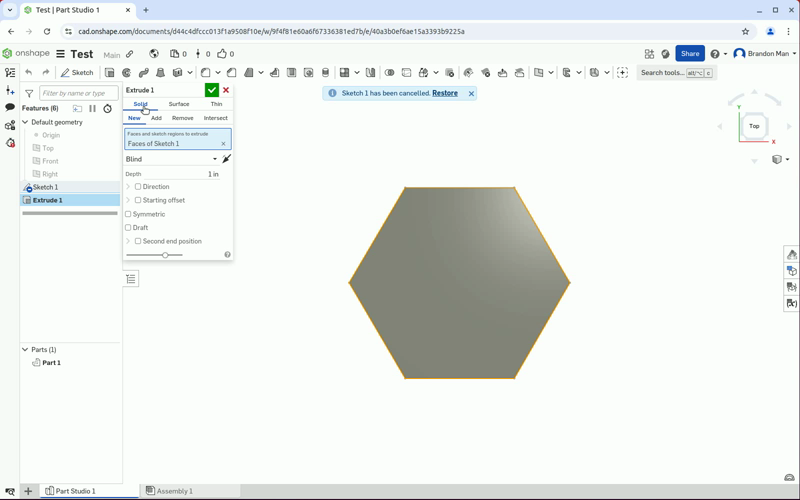
click(143, 106)
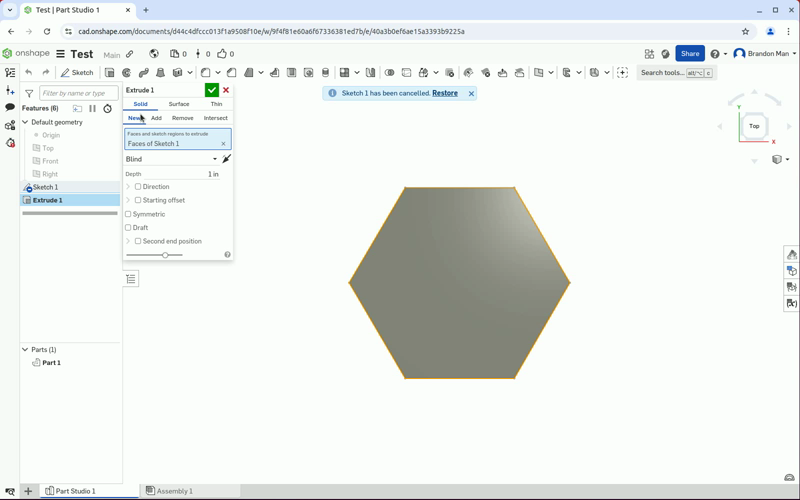
mouse_move(137, 120)
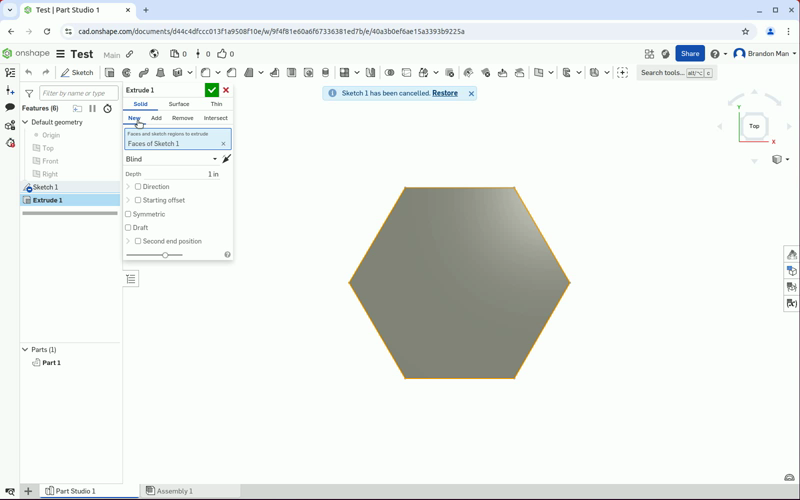
click(137, 120)
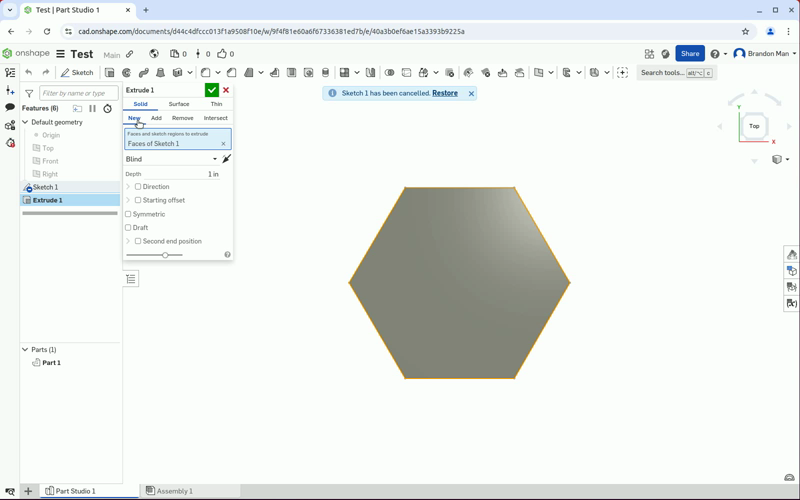
key(tab, 4)
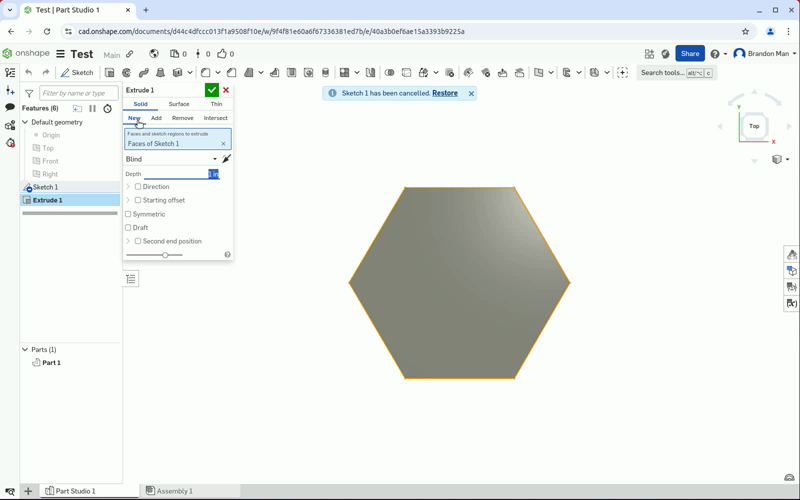
text(15.405)
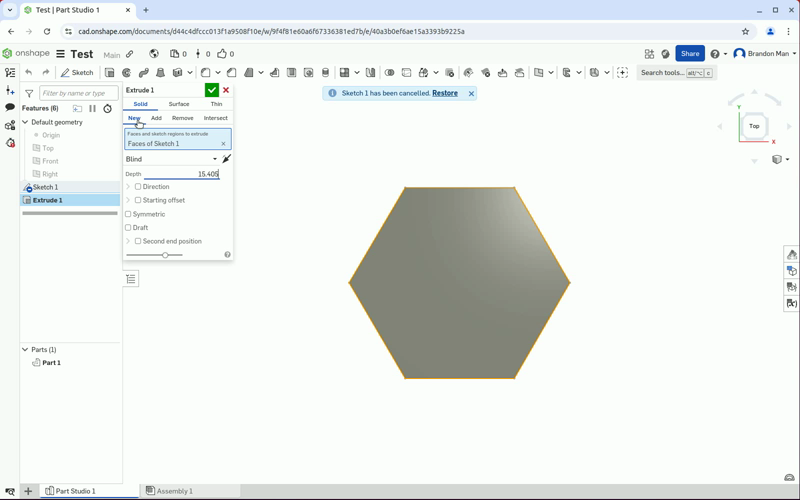
key(enter)
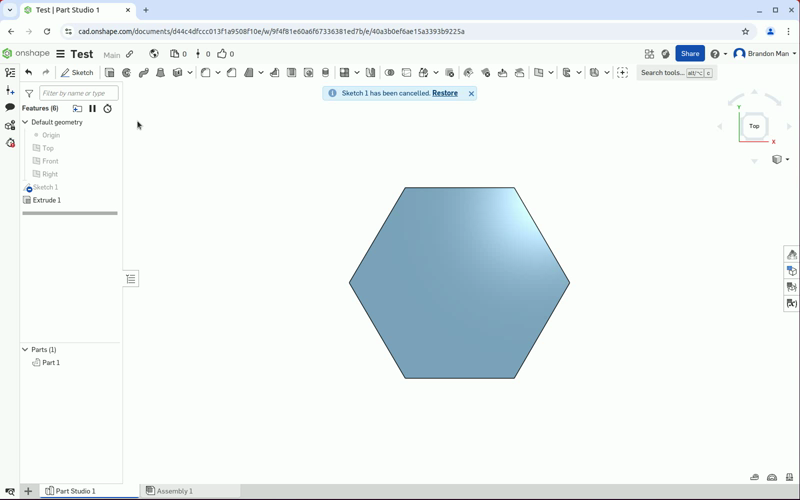
key(shift+h)
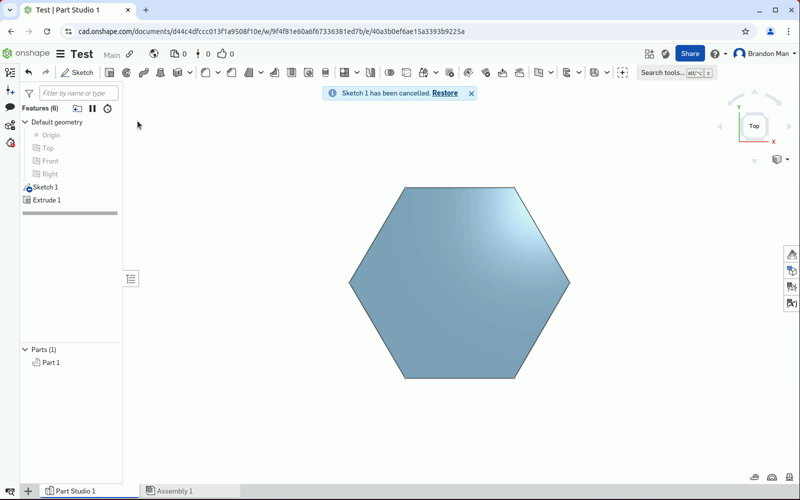
key(shift+h)
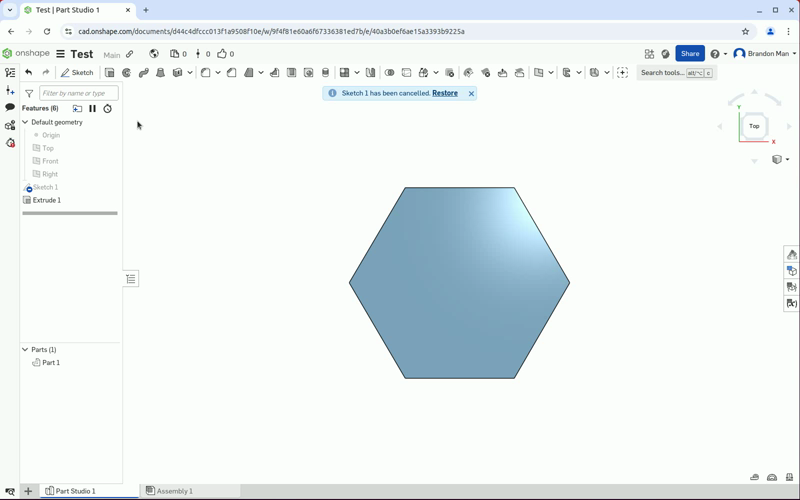
mouse_move(73, 189)
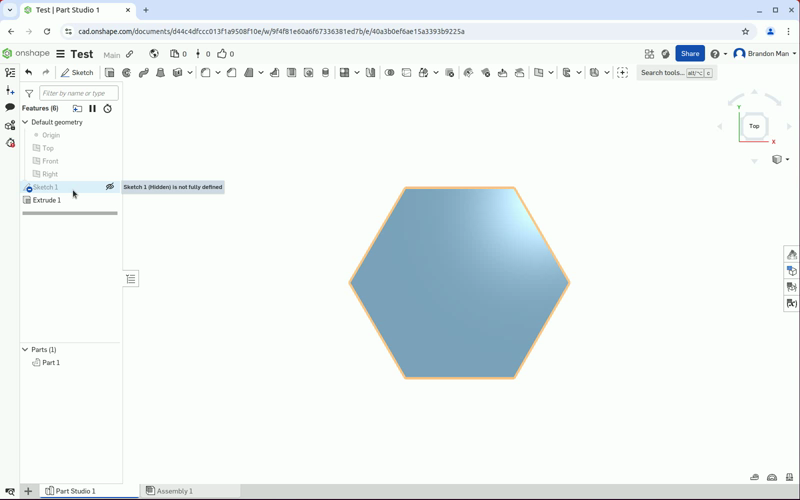
click(73, 189)
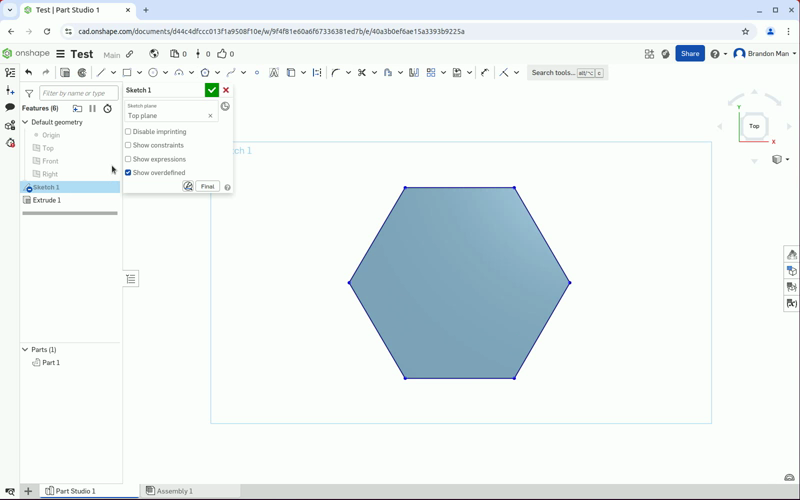
mouse_move(229, 92)
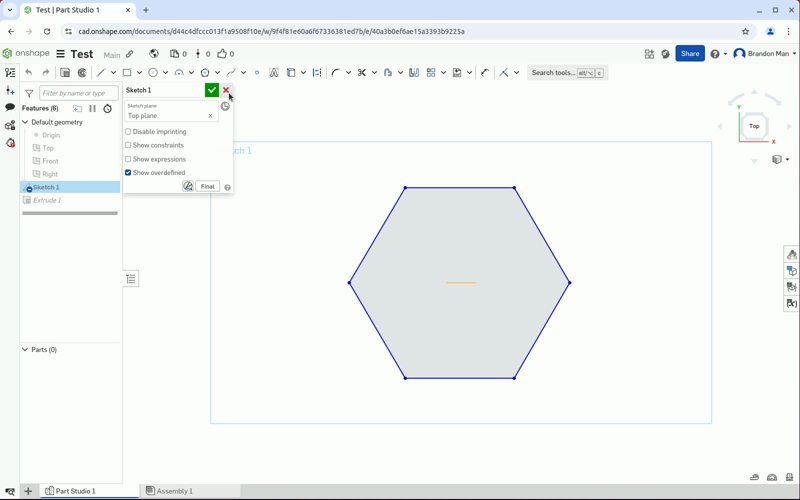
click(229, 92)
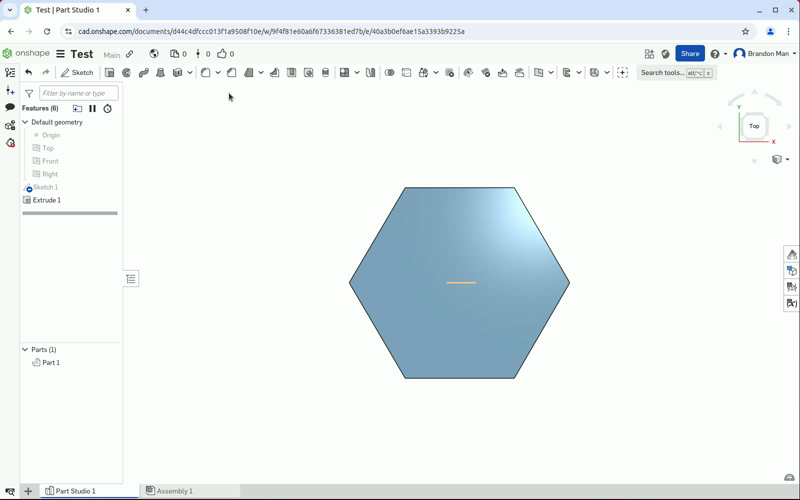
mouse_move(541, 75)
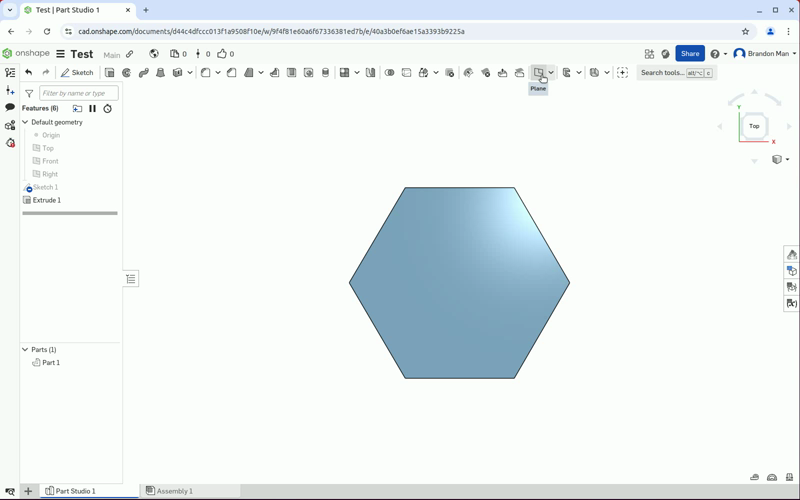
click(541, 75)
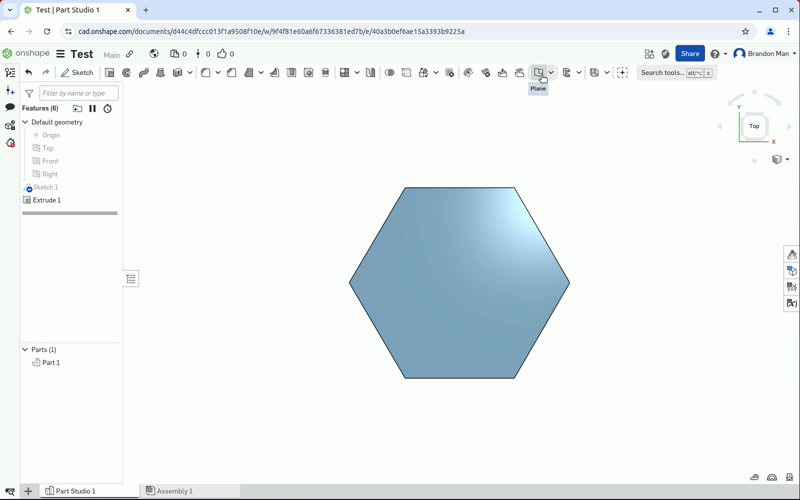
mouse_move(73, 150)
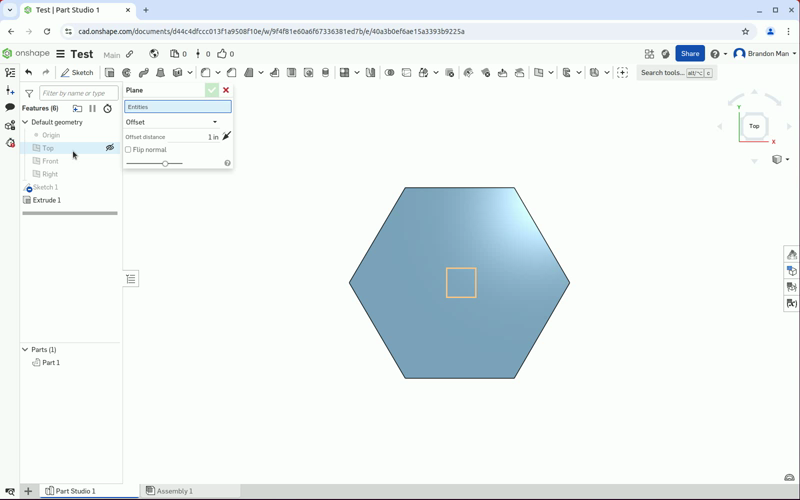
click(73, 150)
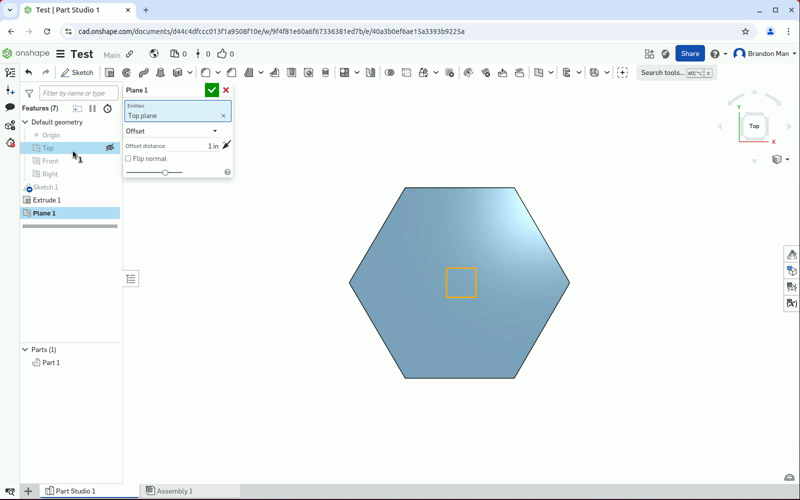
key(tab, 2)
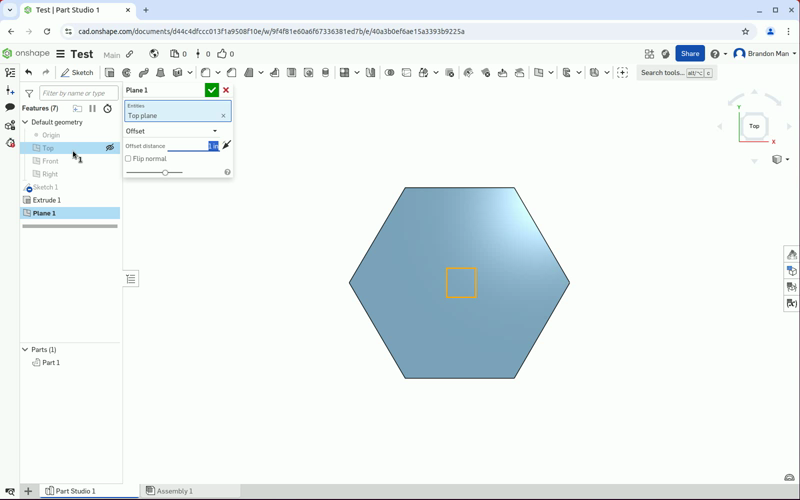
text(15.405)
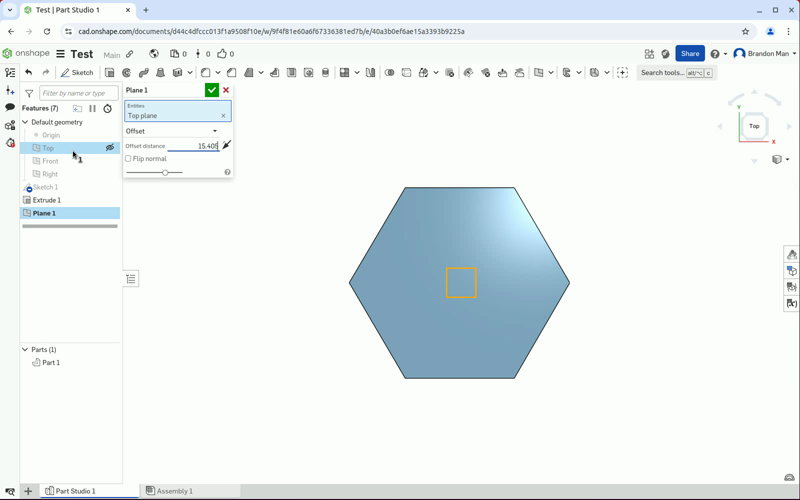
key(enter, 2)
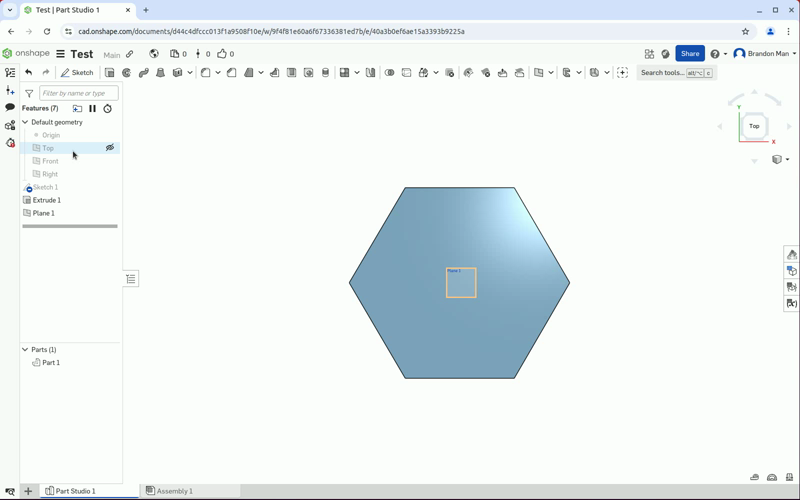
key(shift+s)
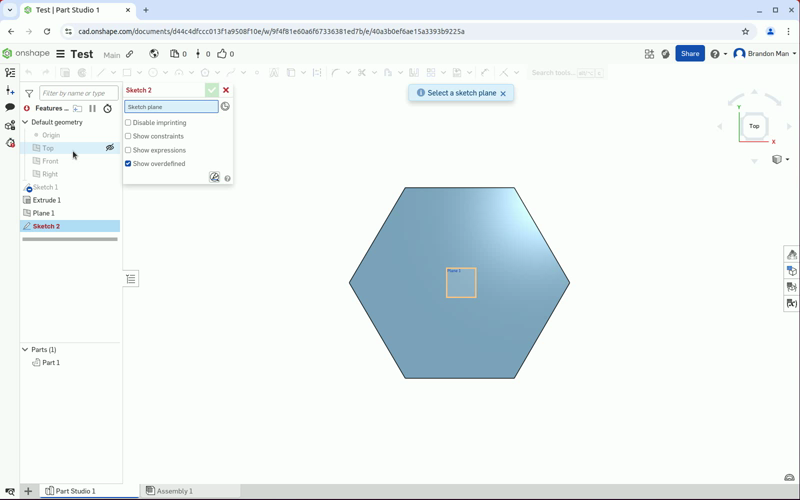
mouse_move(73, 215)
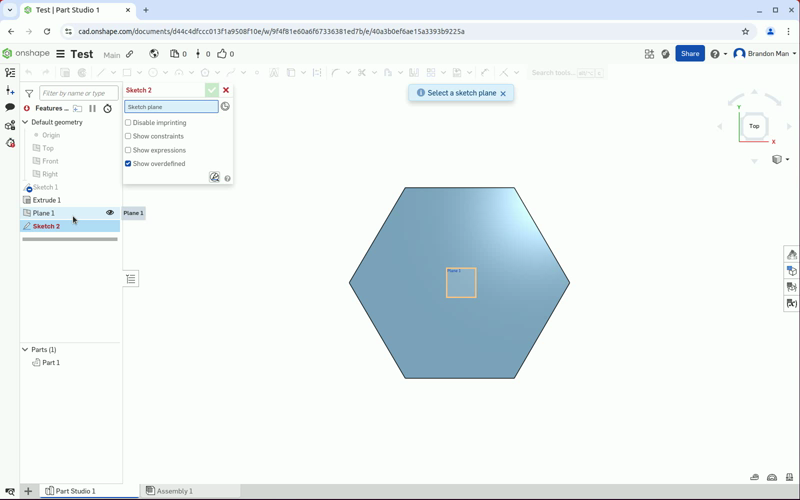
click(73, 215)
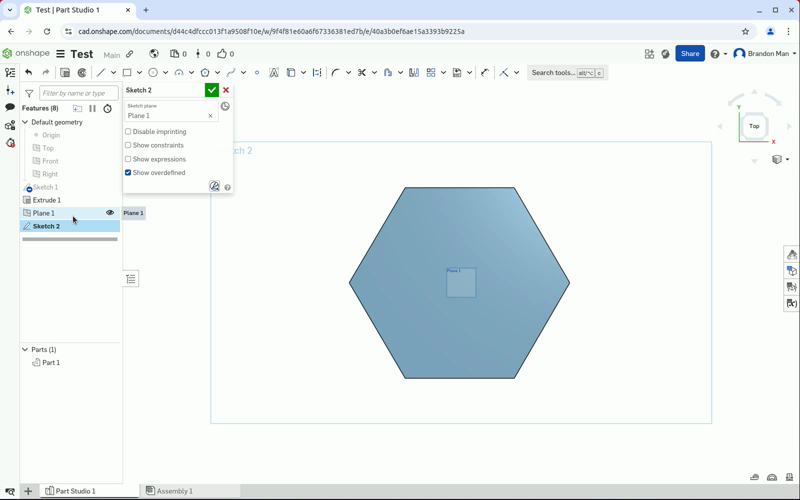
mouse_move(73, 352)
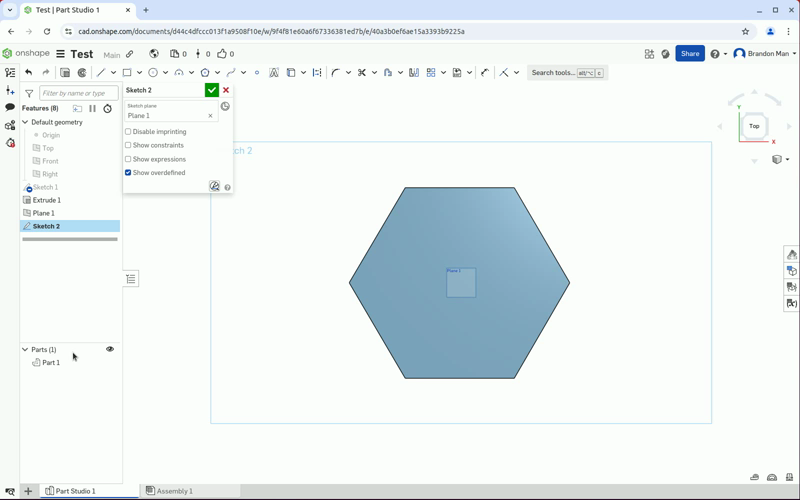
key(y)
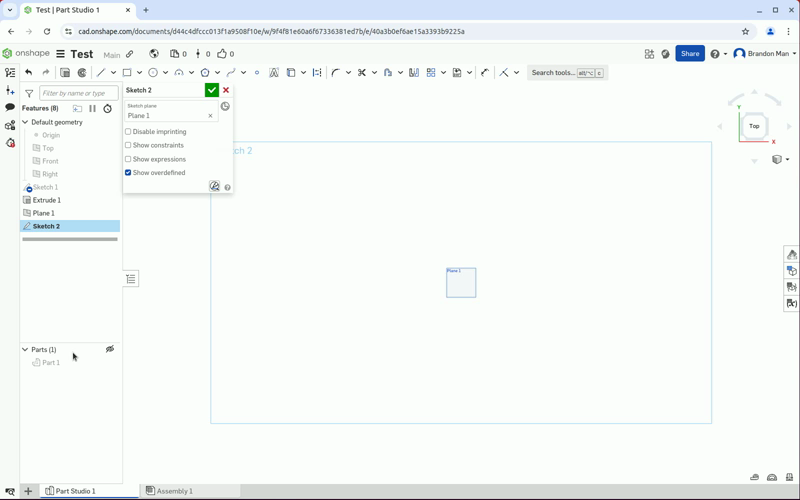
key(c)
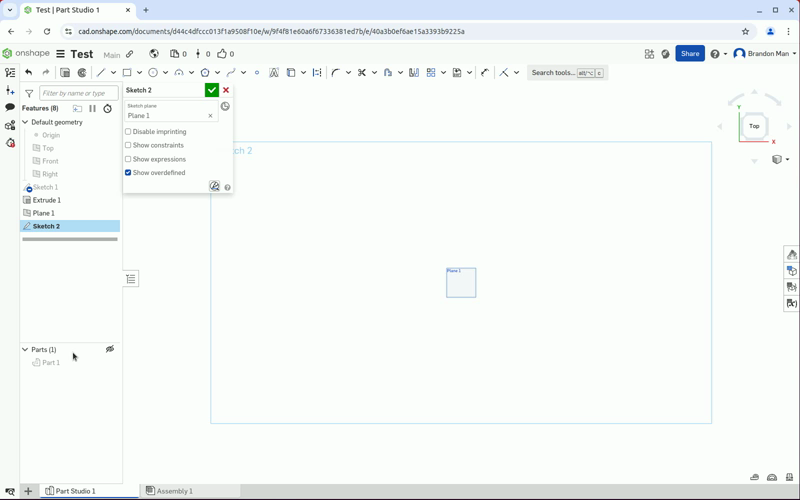
key_down(shift)
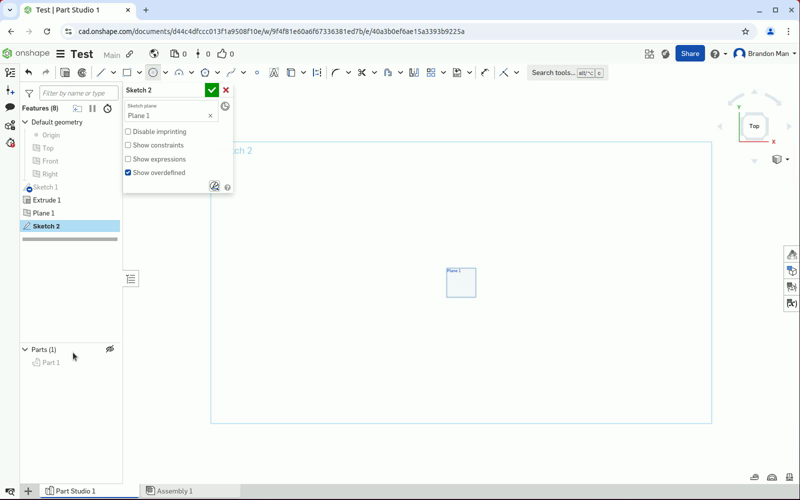
mouse_move(461, 282)
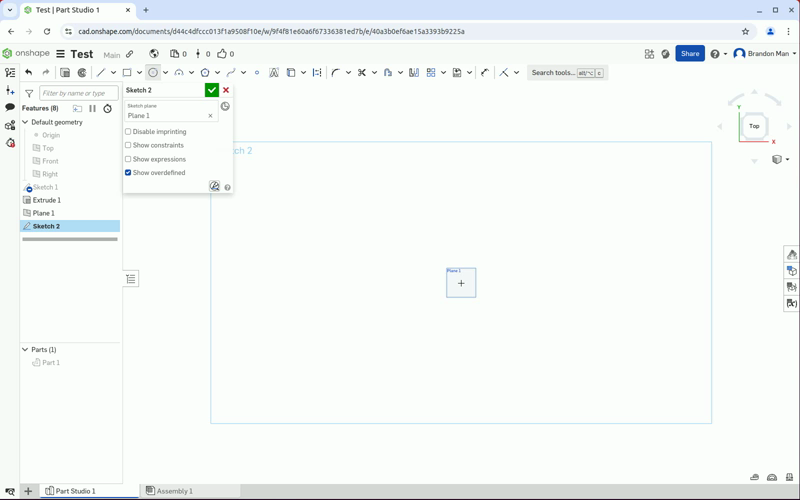
click(461, 282)
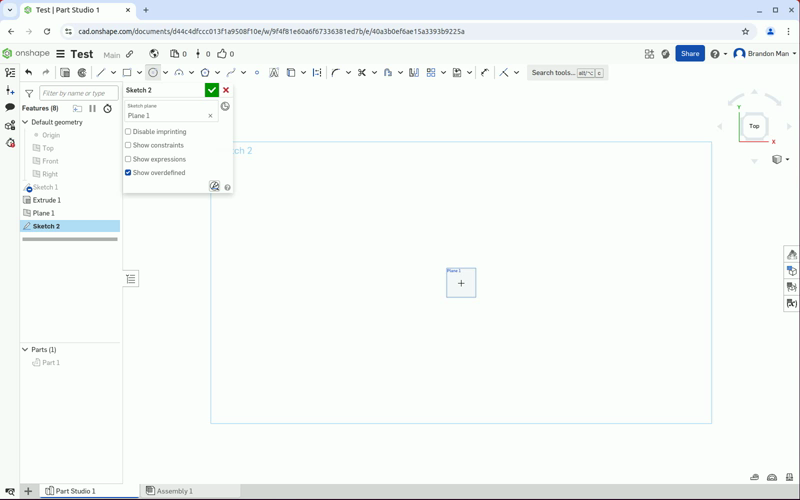
key_up(shift)
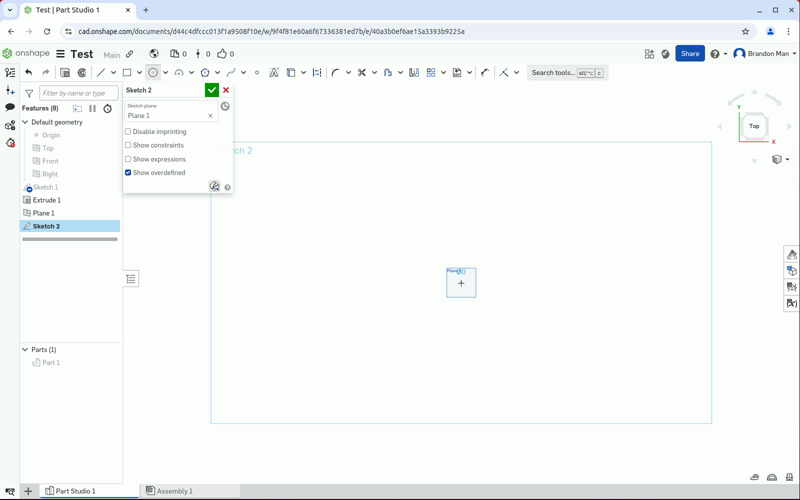
mouse_move(552, 282)
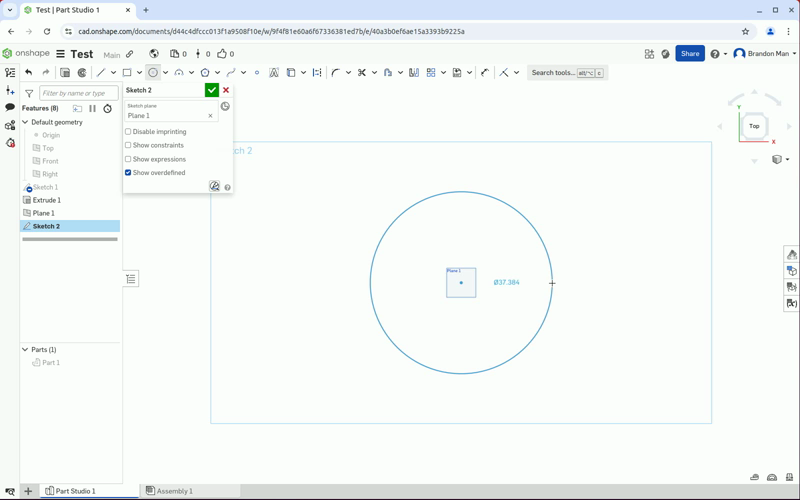
click(552, 282)
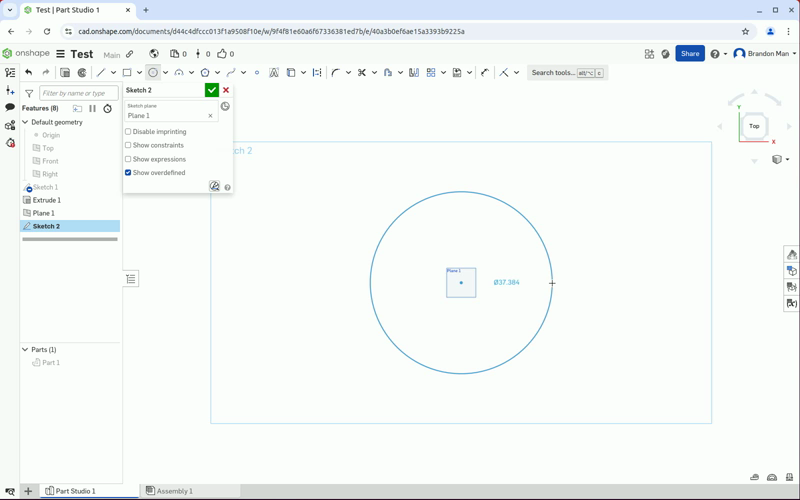
key(esc)
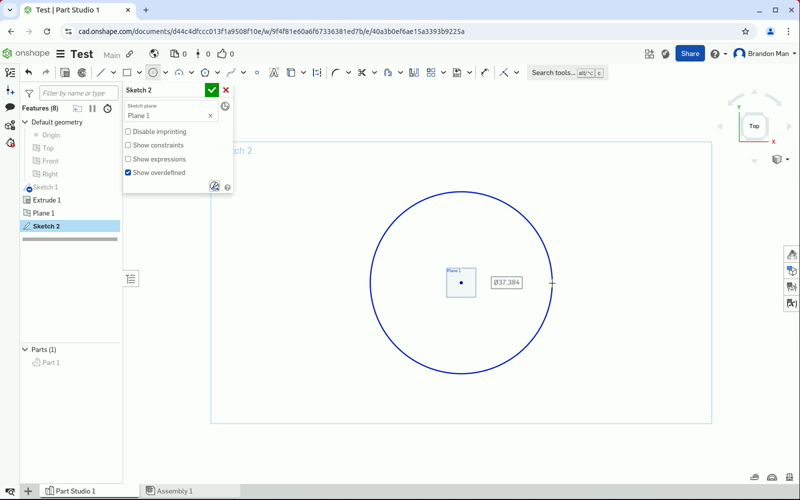
mouse_move(470, 329)
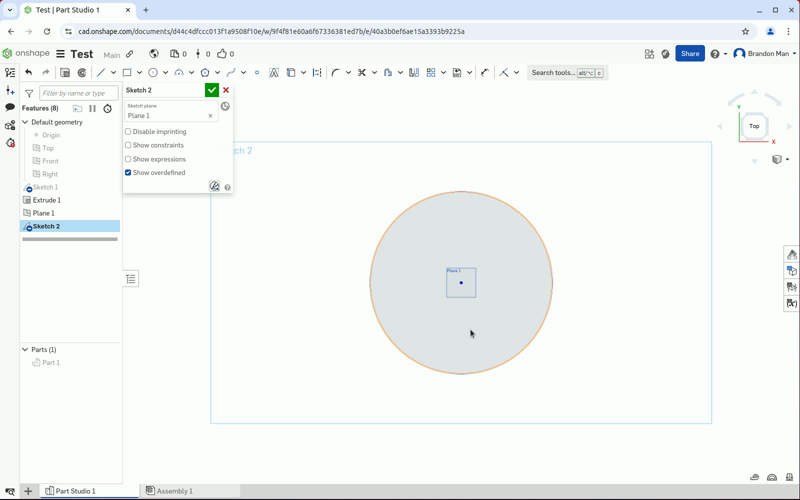
click(470, 329)
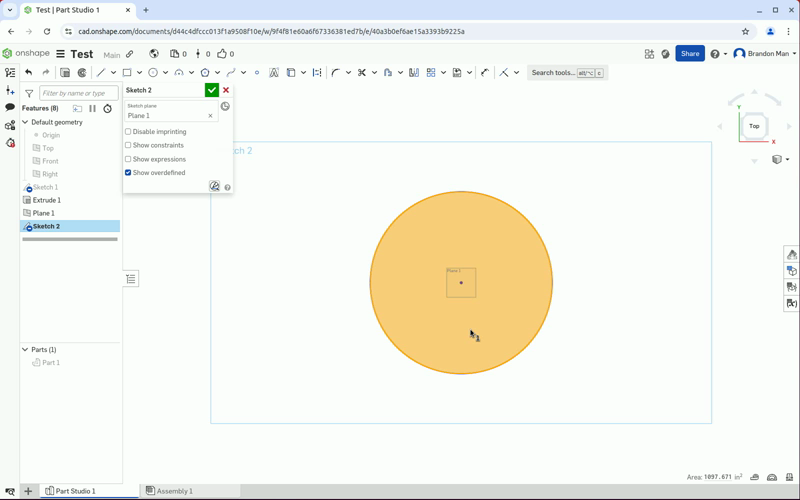
mouse_move(73, 352)
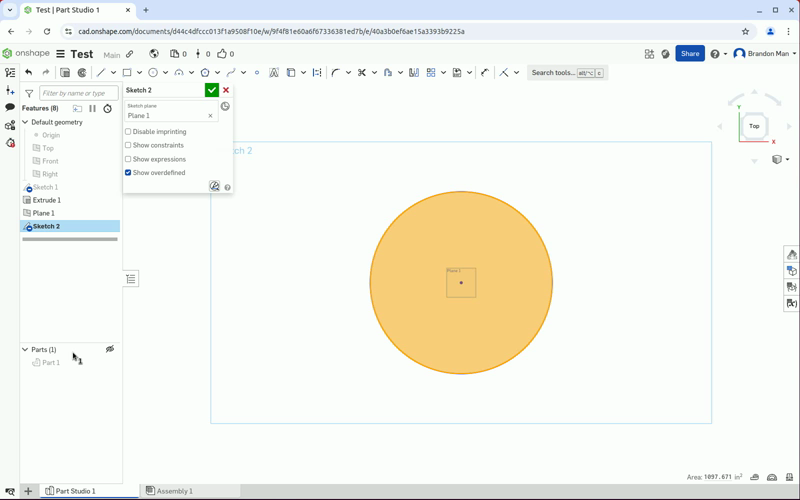
key(shift+y)
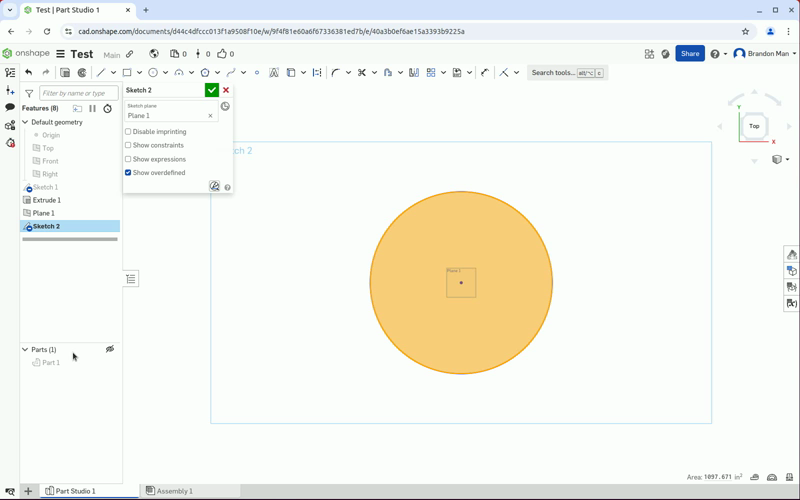
key(shift+e)
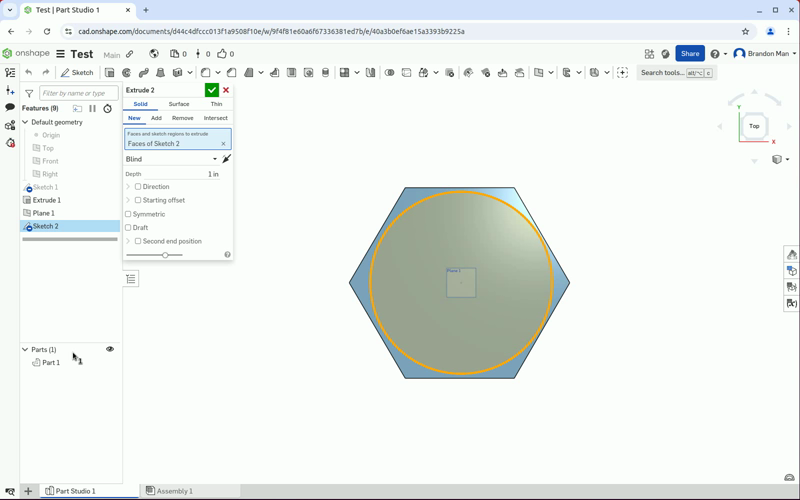
mouse_move(143, 106)
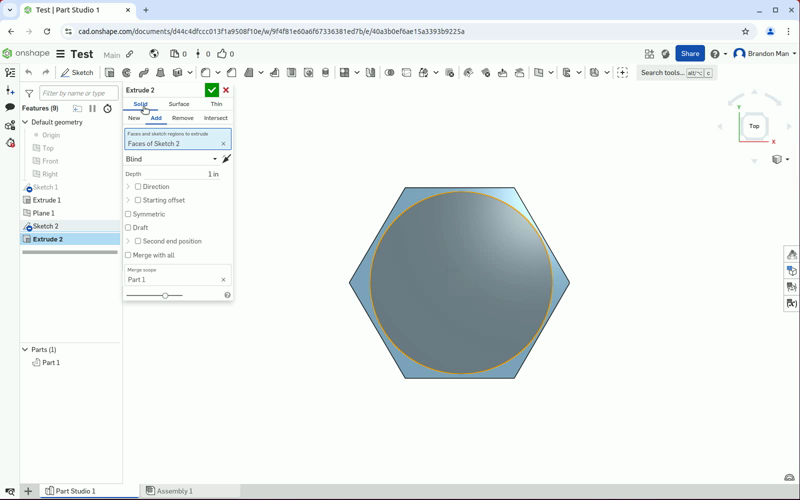
click(143, 106)
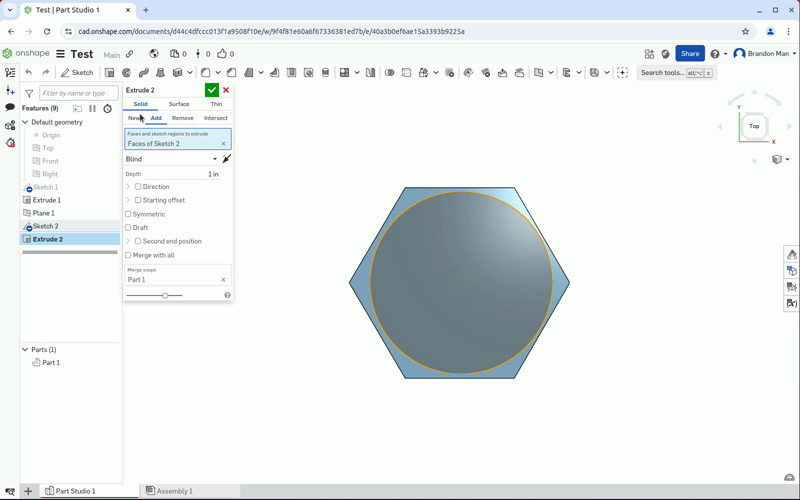
mouse_move(137, 120)
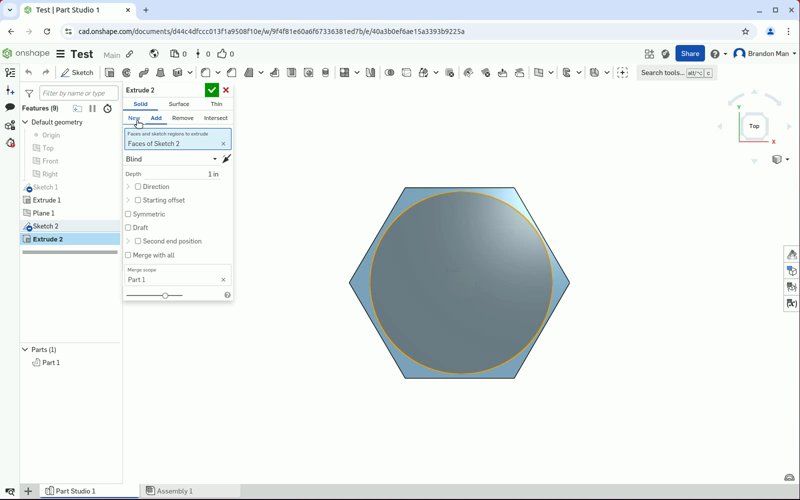
click(137, 120)
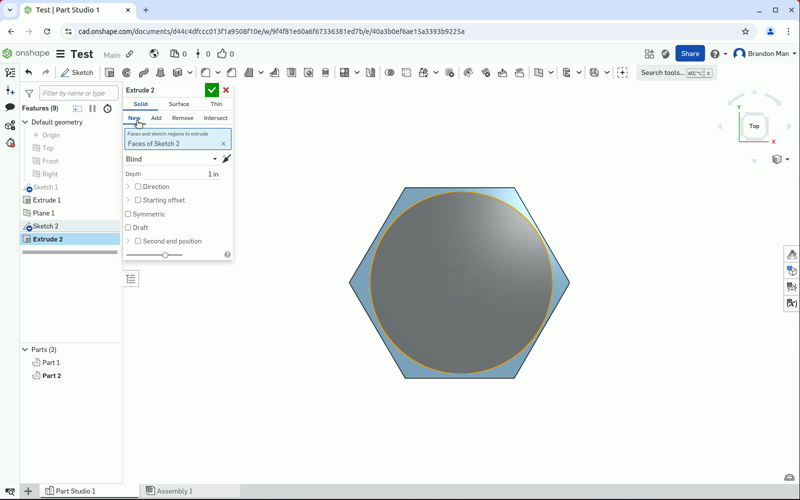
key(tab, 4)
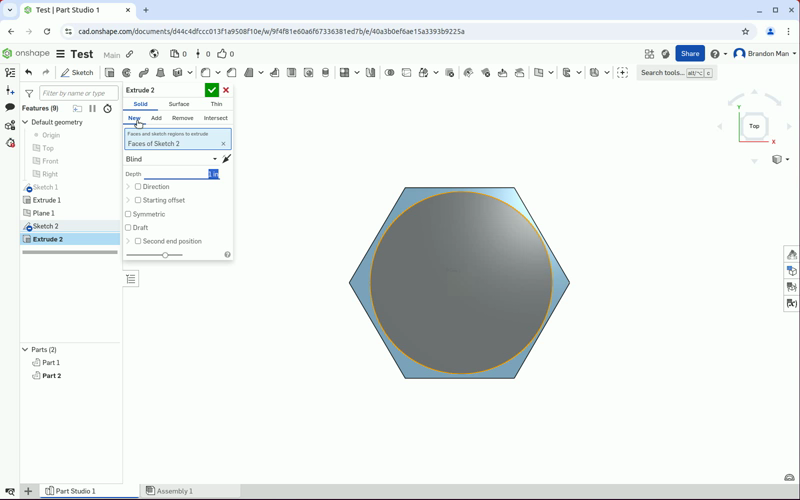
text(7.703)
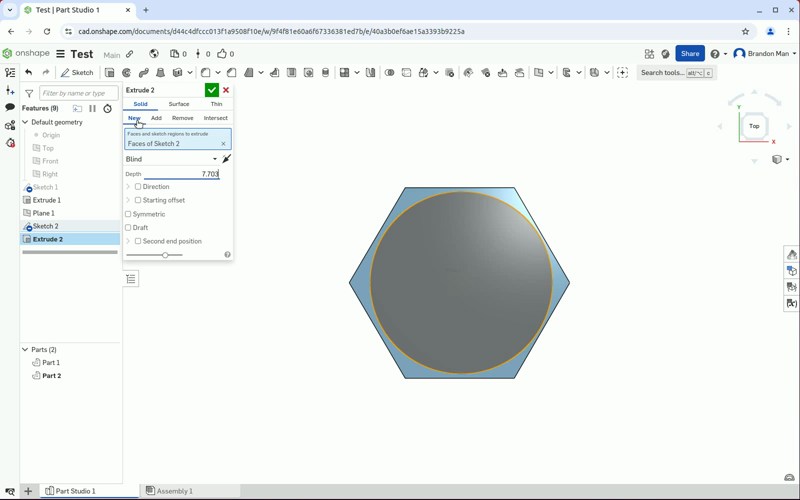
key(enter)
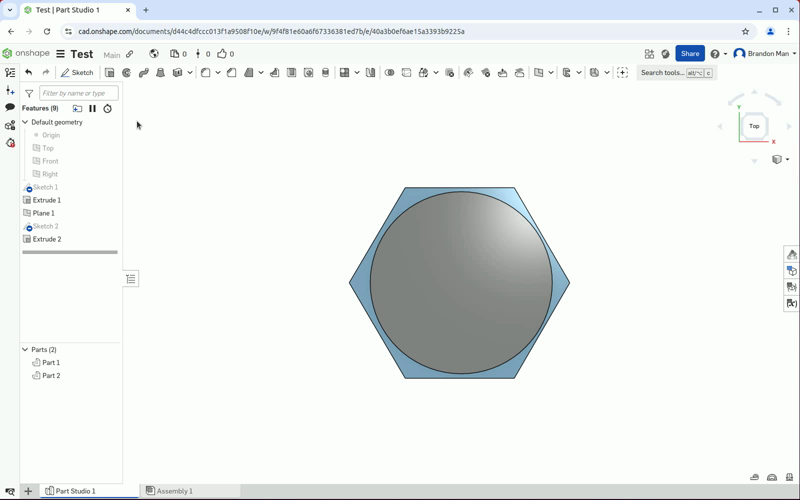
key(shift+h)
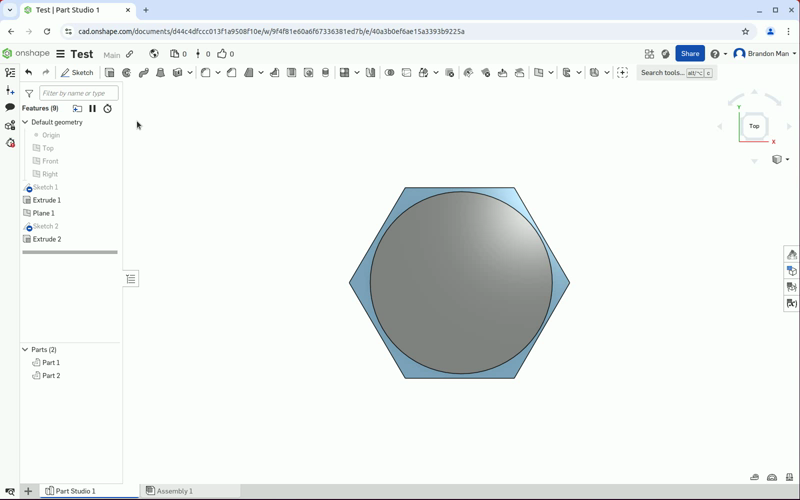
key(shift+h)
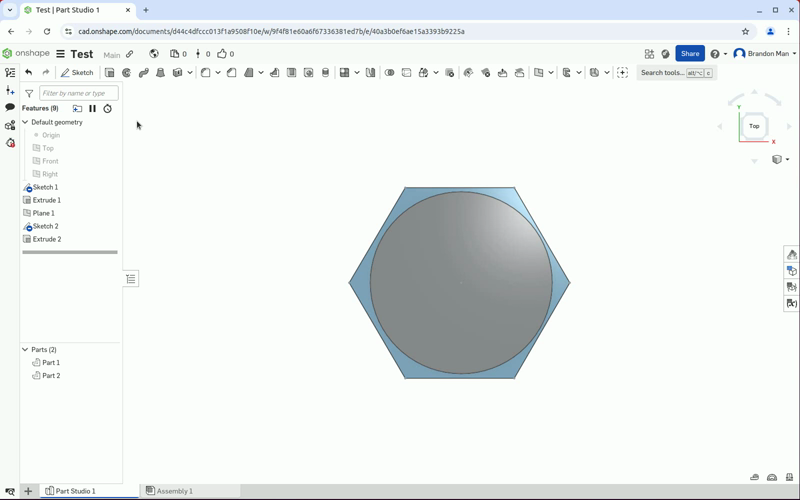
key(shift+7)
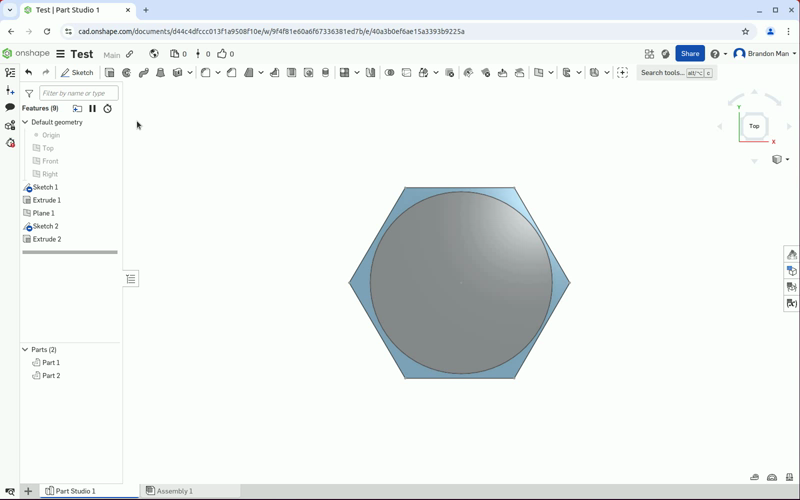
key(up, 3)
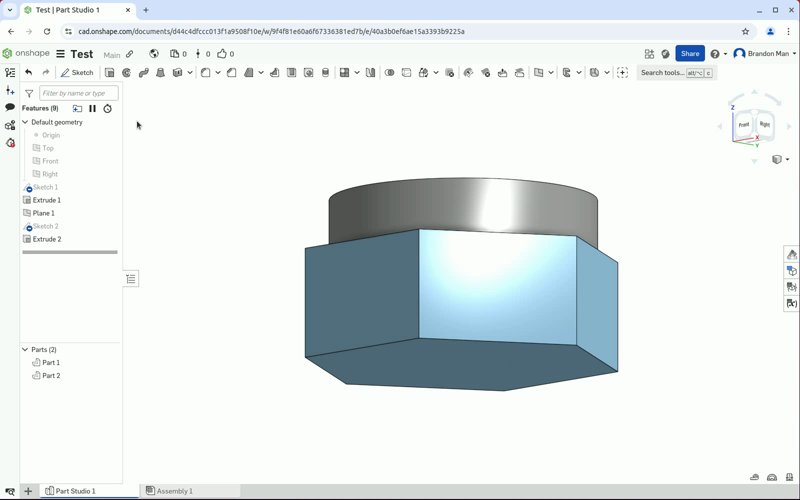
key(left, 3)
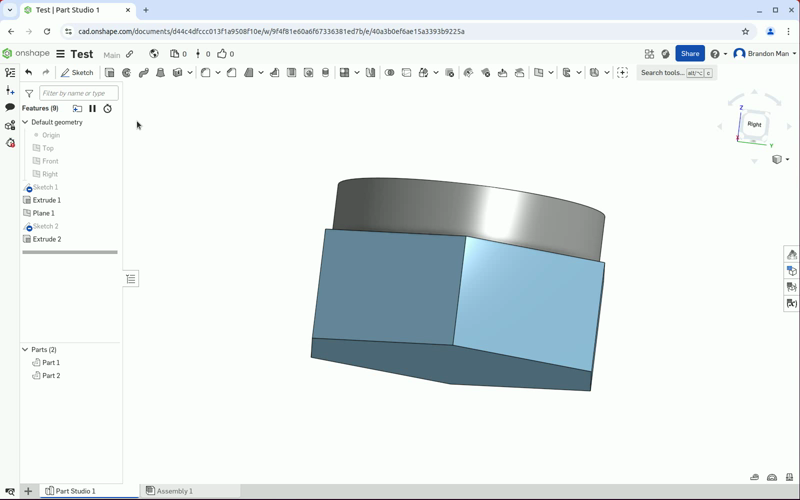
key(right, 3)
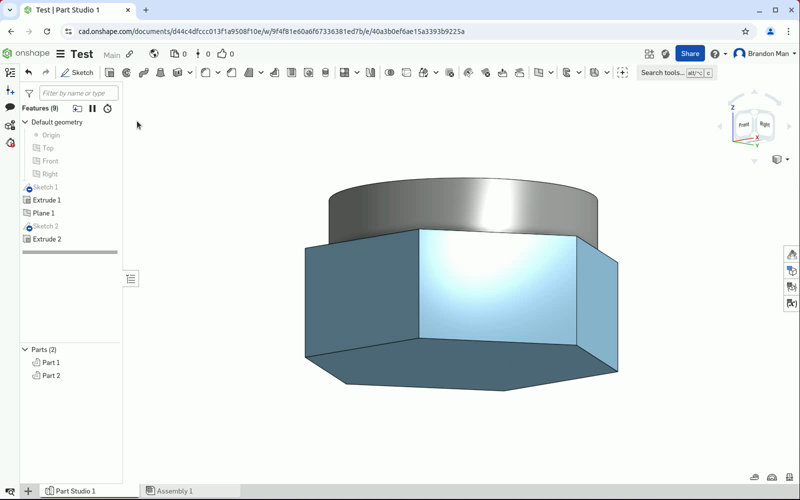
key(down, 3)
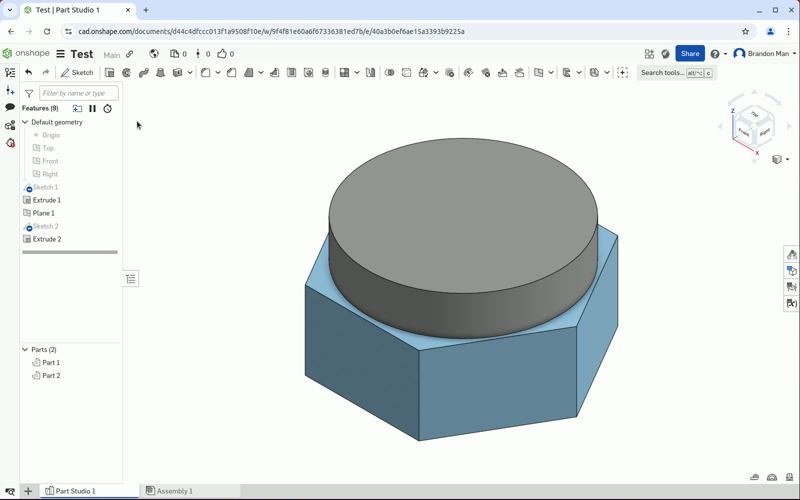
mouse_move(73, 189)
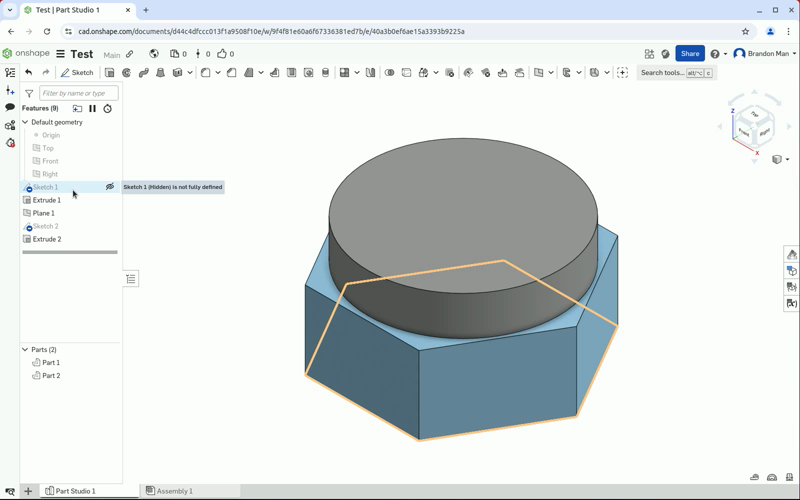
click(73, 189)